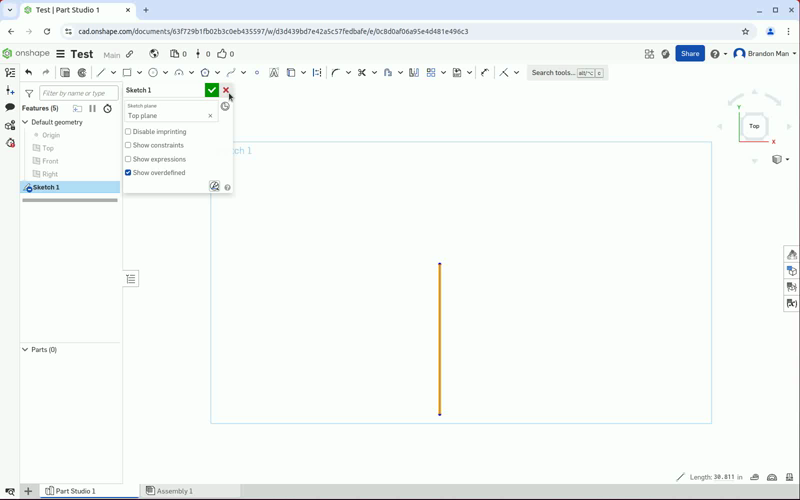
key(shift+h)
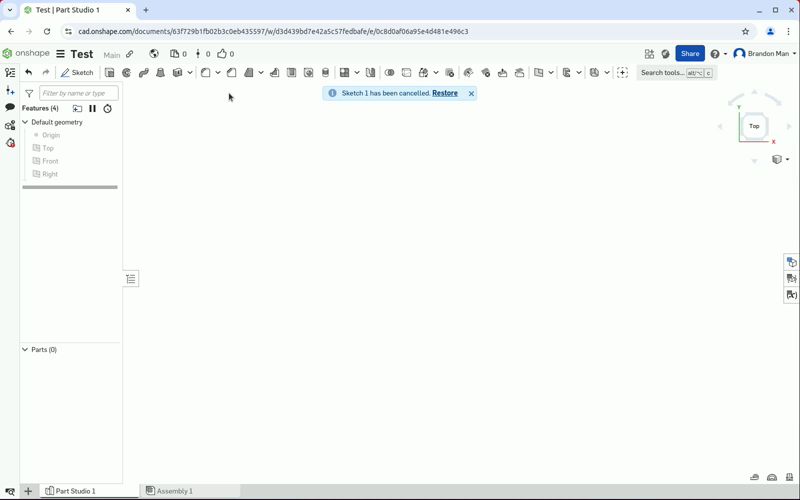
mouse_move(73, 352)
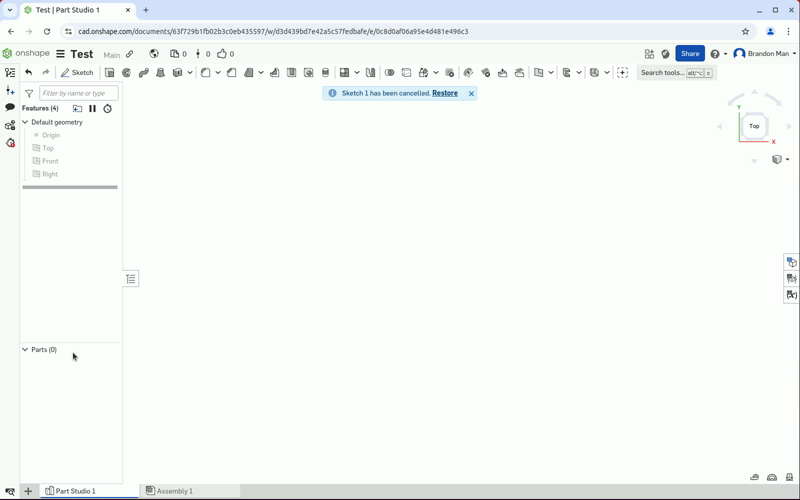
key(y)
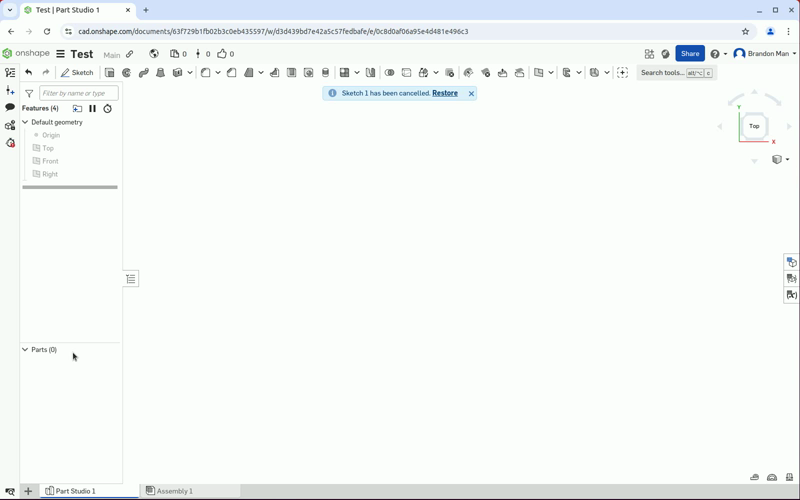
key(shift+p)
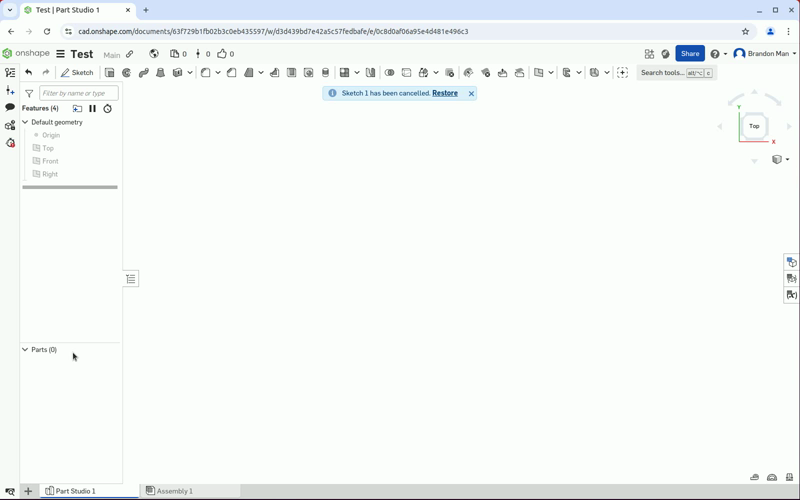
key(space)
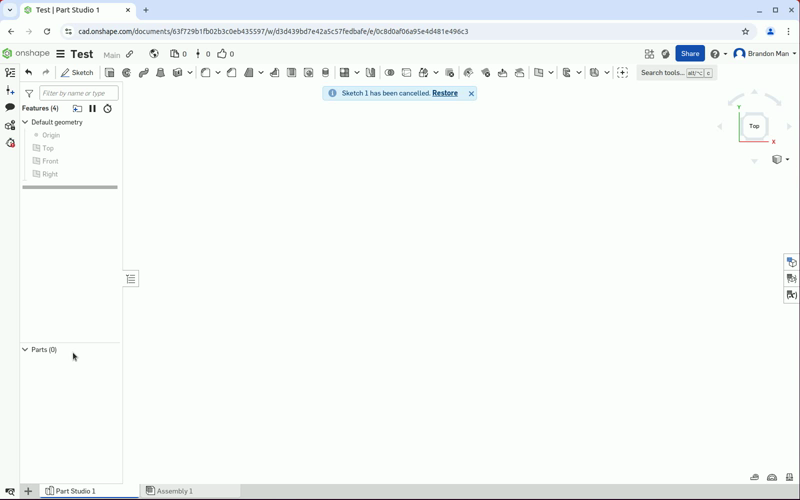
key_down(shift)
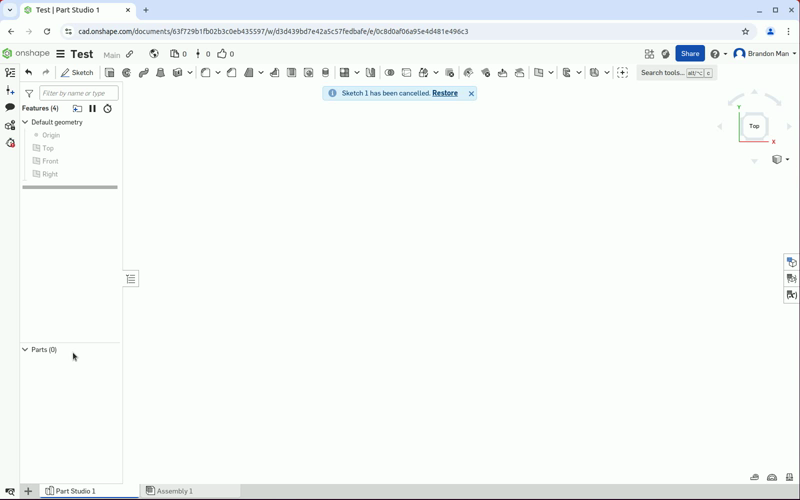
key(up)
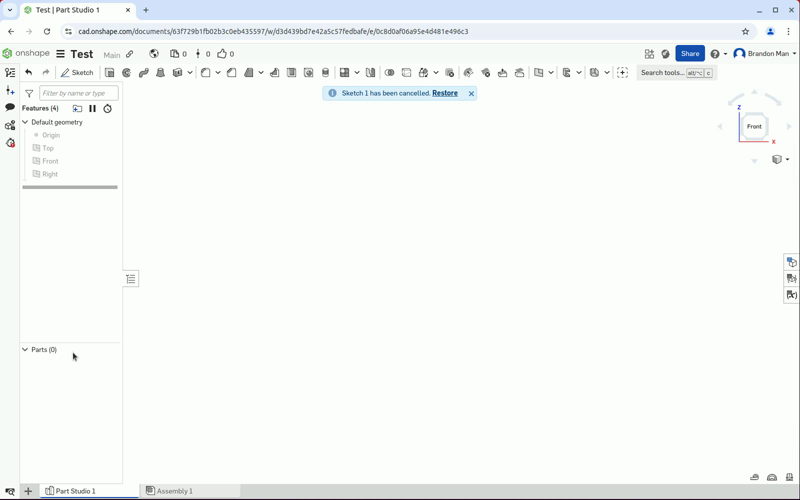
key_up(shift)
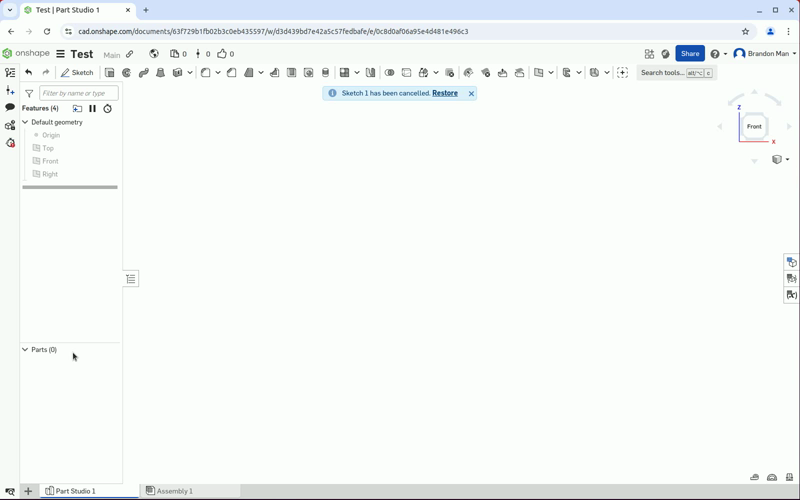
mouse_move(73, 352)
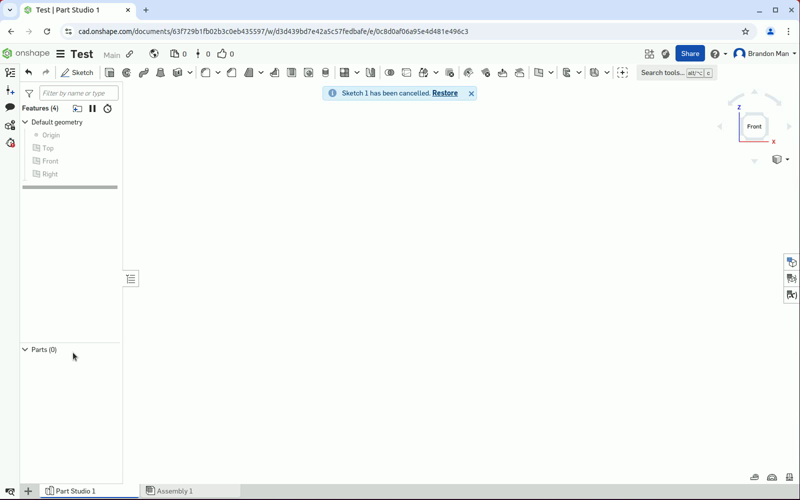
key(shift+y)
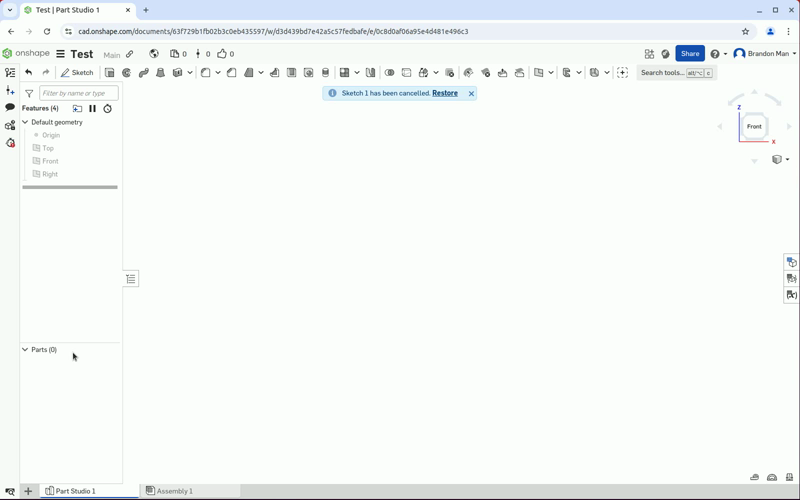
key(shift+s)
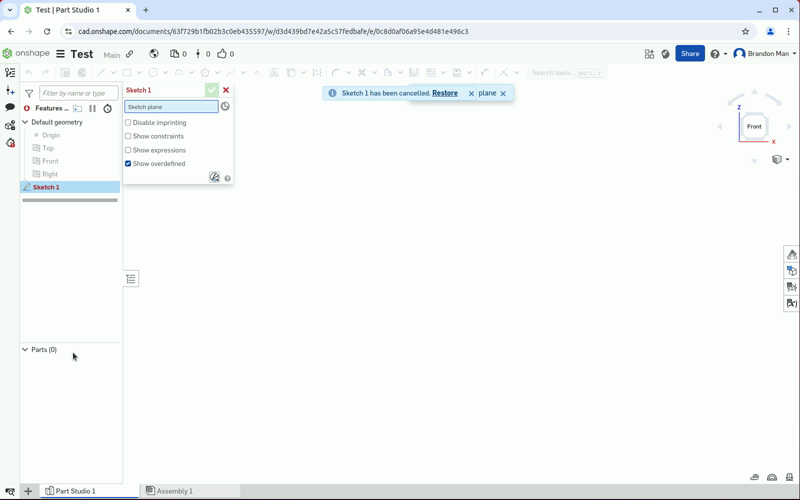
mouse_move(73, 163)
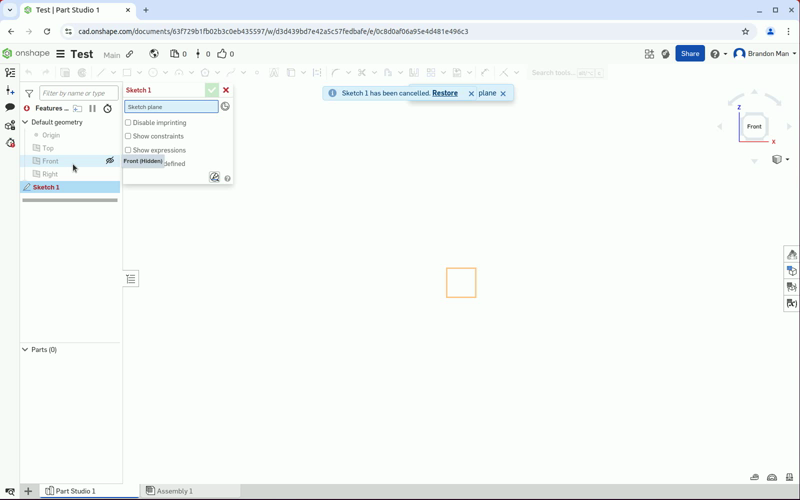
click(73, 163)
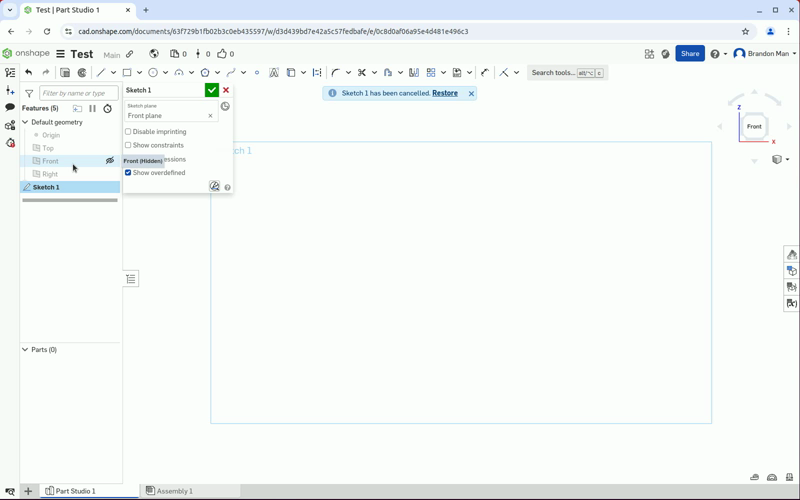
mouse_move(73, 352)
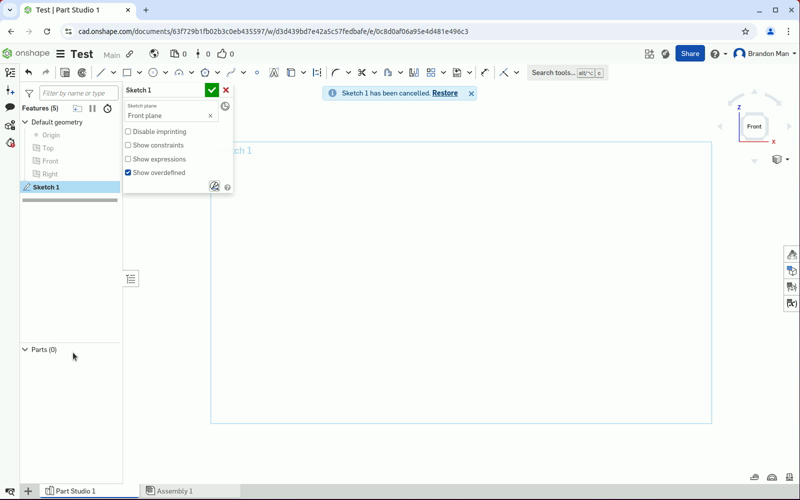
key(y)
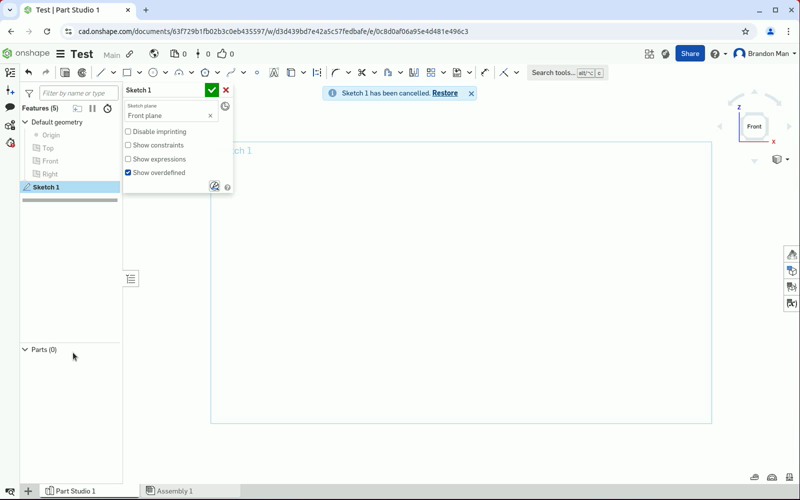
key(l)
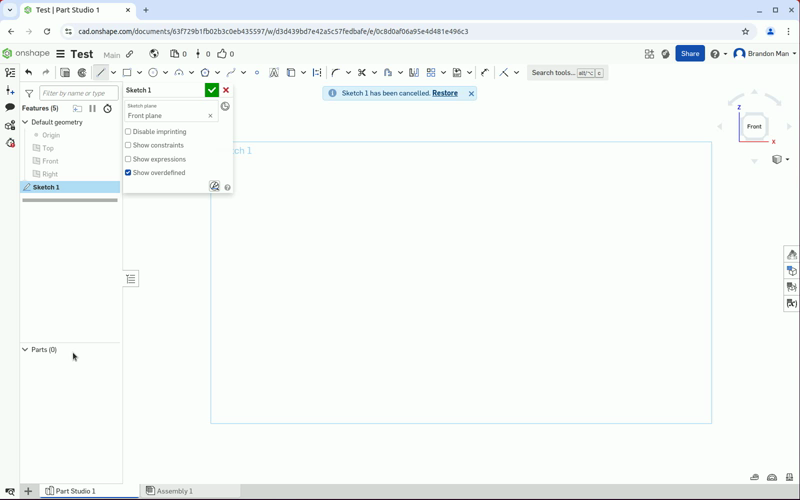
key_down(shift)
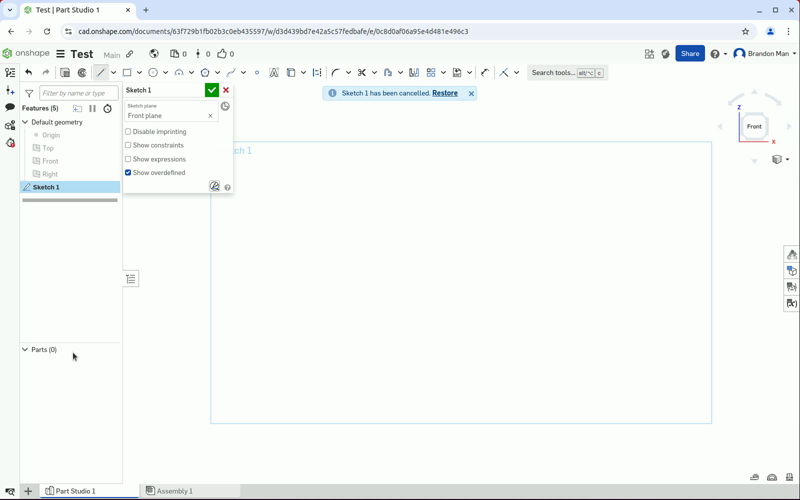
mouse_move(348, 303)
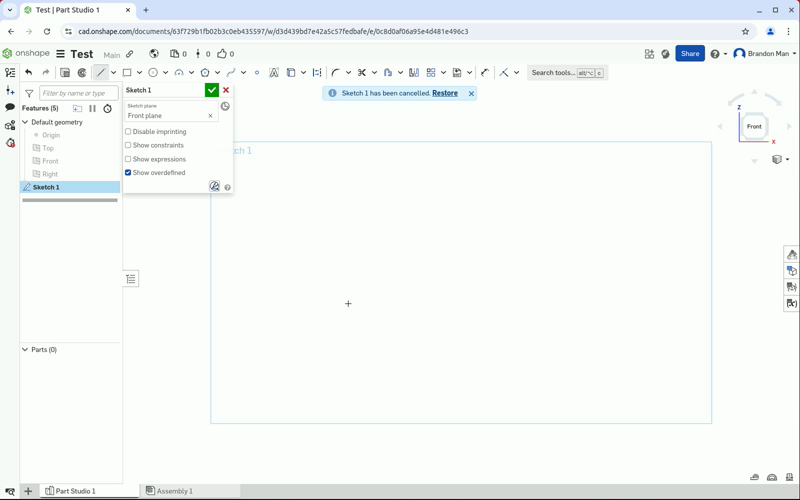
click(348, 303)
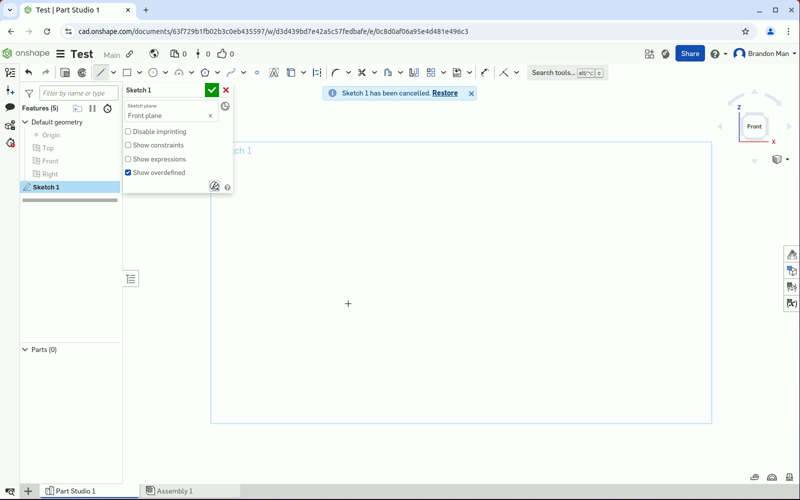
key_up(shift)
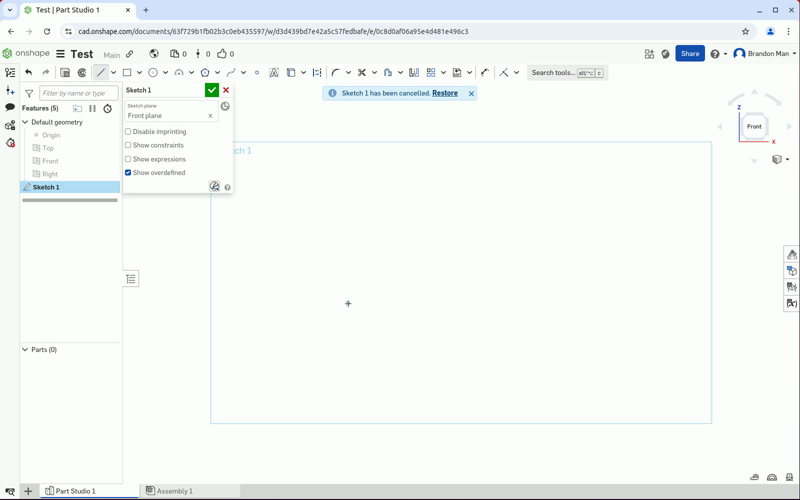
key_down(shift)
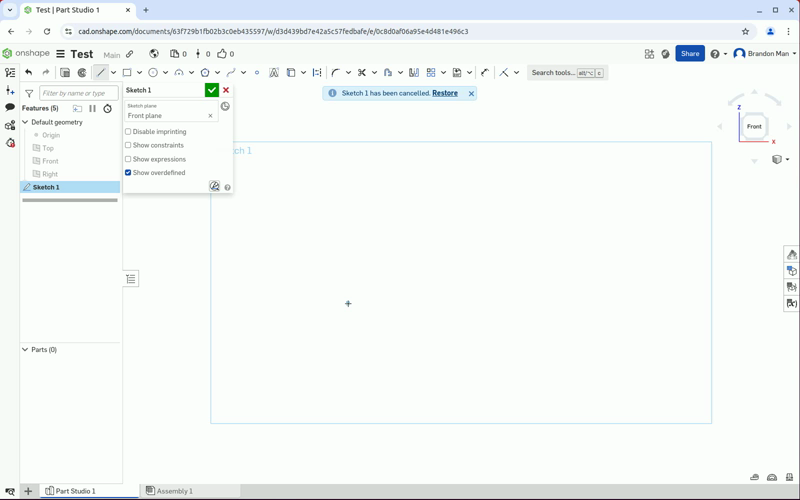
mouse_move(538, 303)
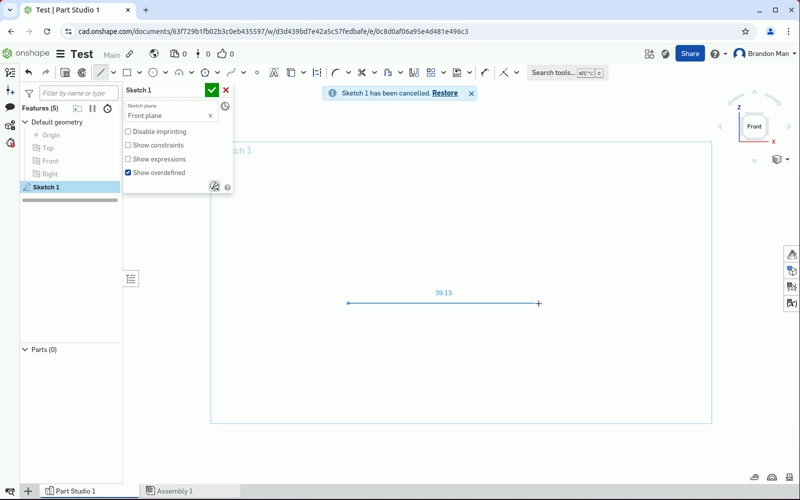
click(538, 303)
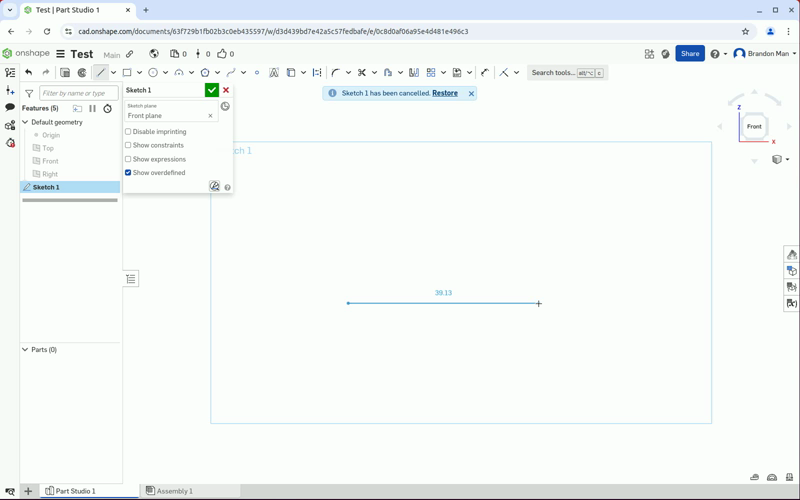
key_up(shift)
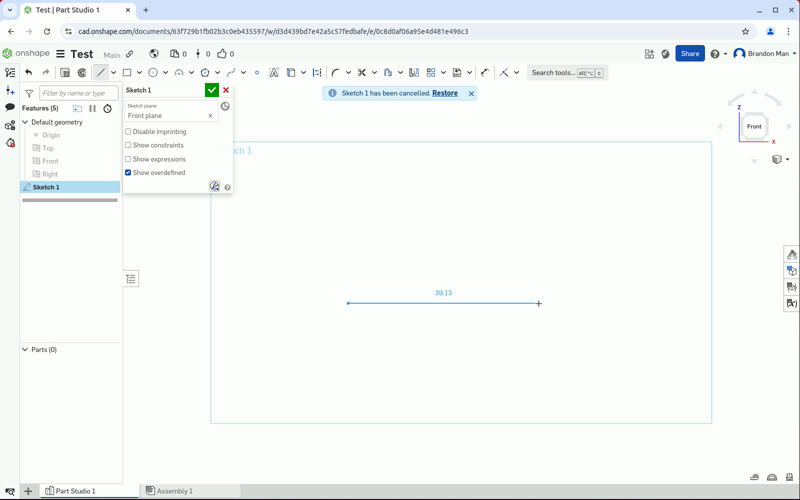
key_down(shift)
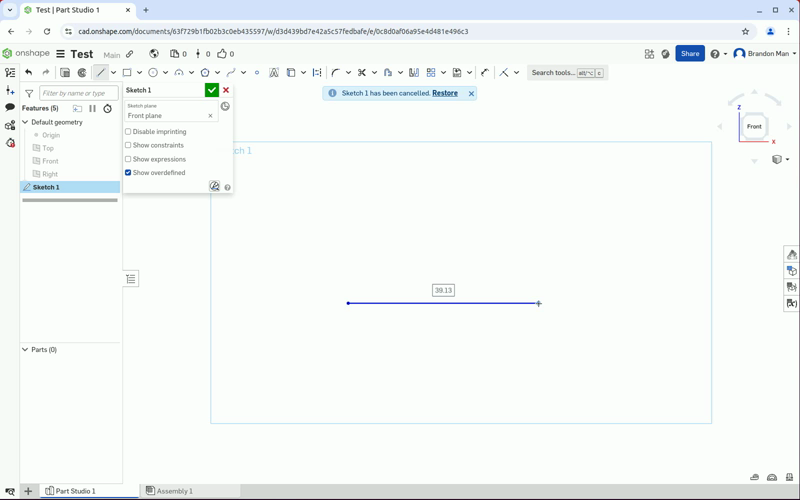
mouse_move(568, 303)
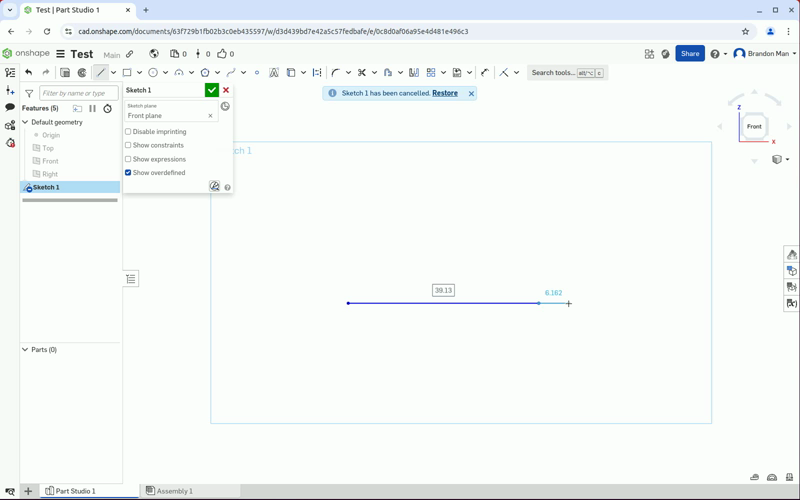
mouse_move(538, 266)
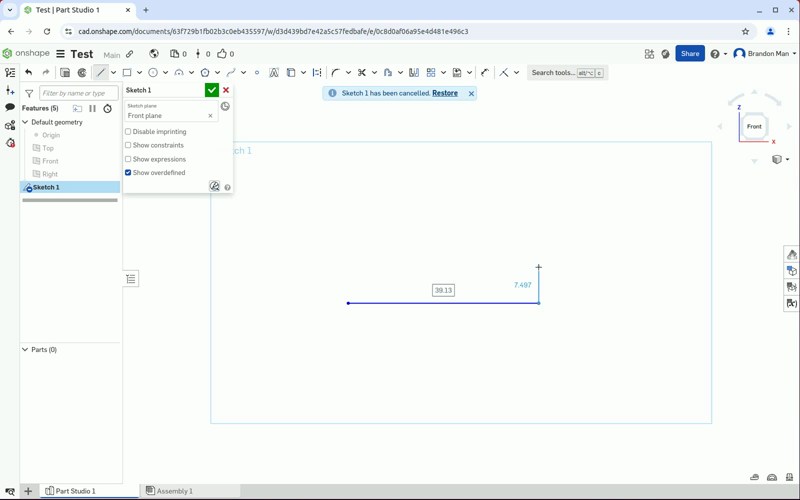
click(538, 266)
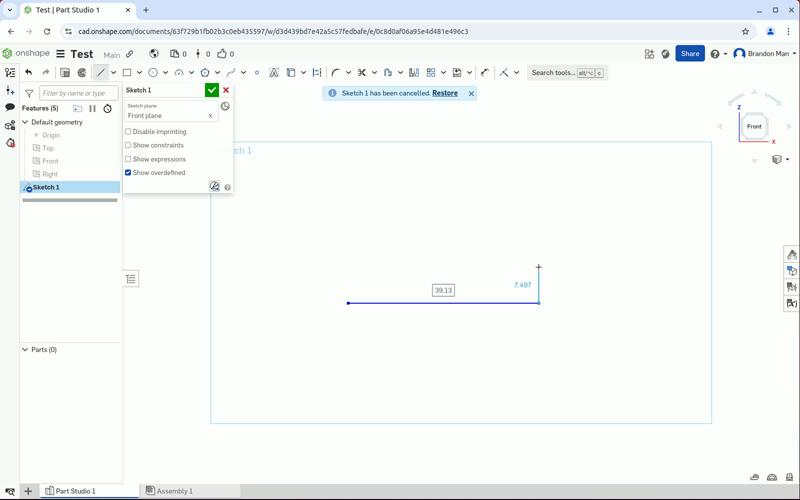
key_up(shift)
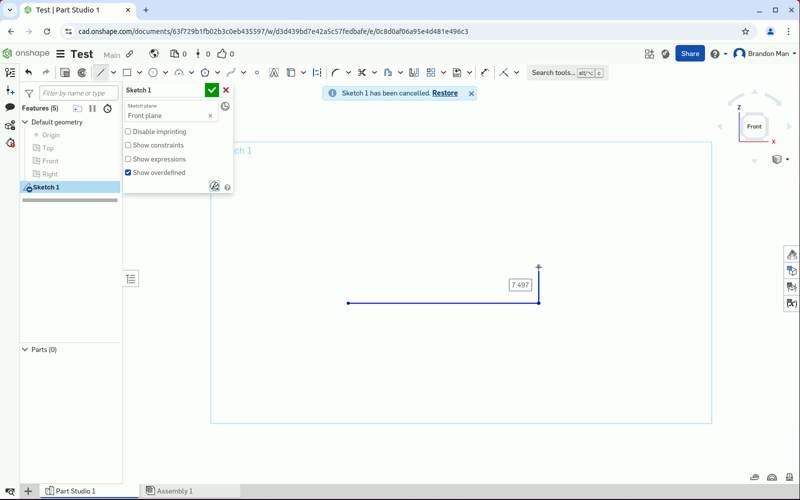
key_down(shift)
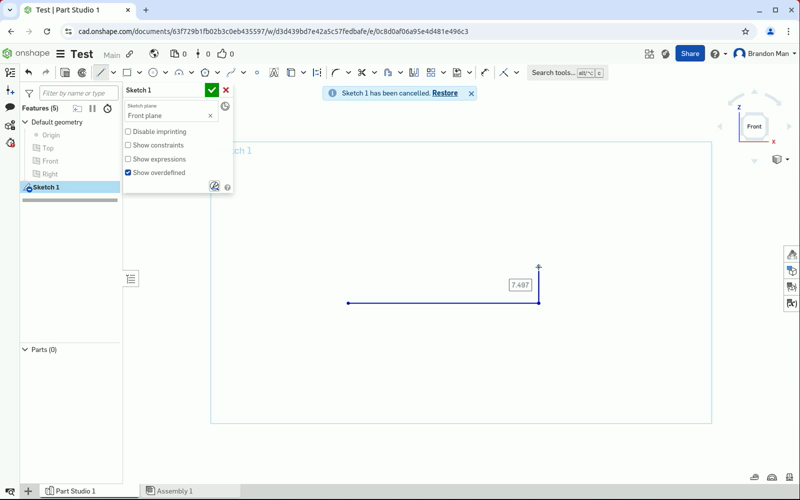
mouse_move(458, 266)
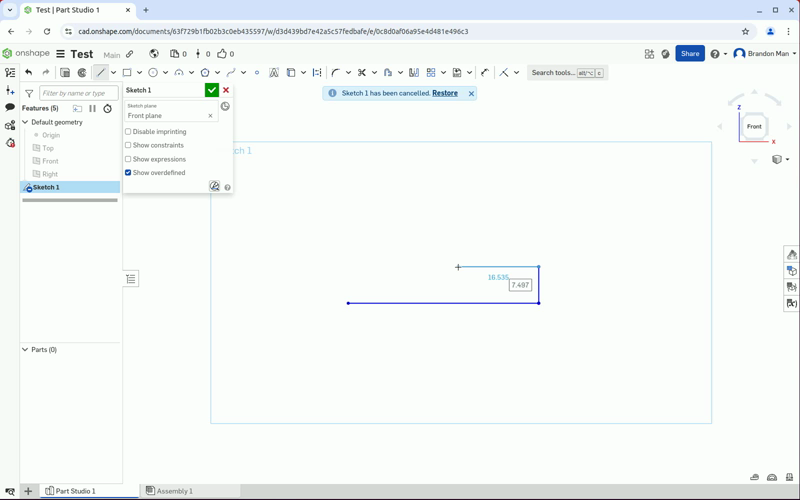
click(458, 266)
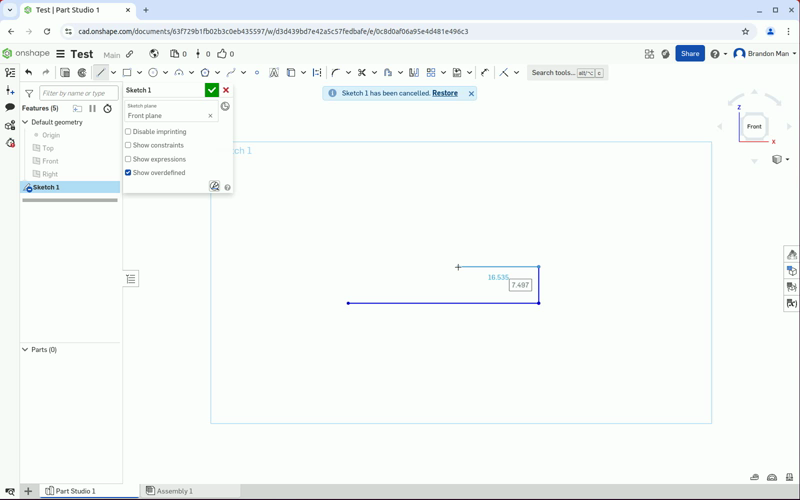
key_up(shift)
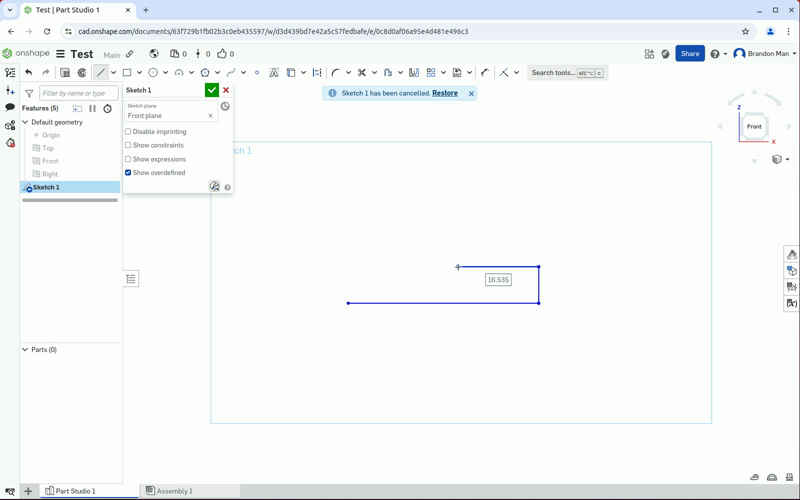
key_down(shift)
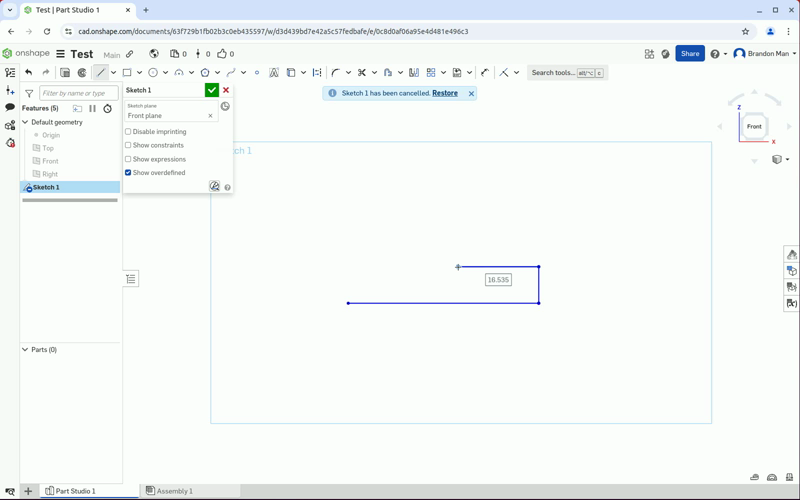
mouse_move(488, 266)
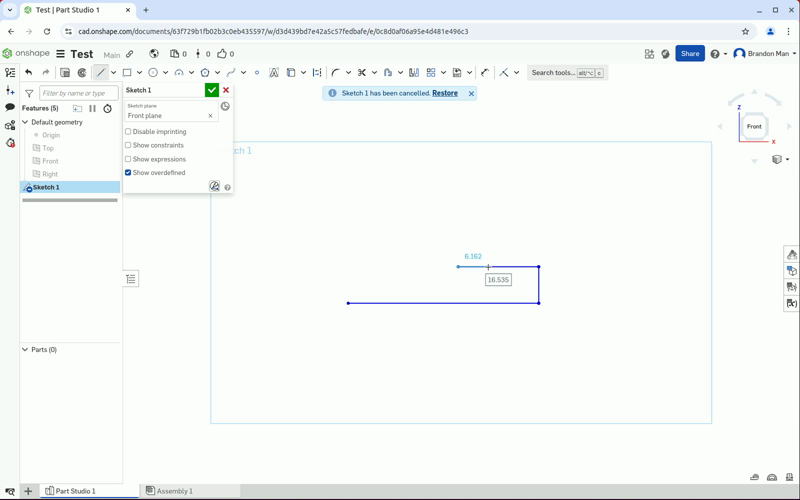
mouse_move(458, 232)
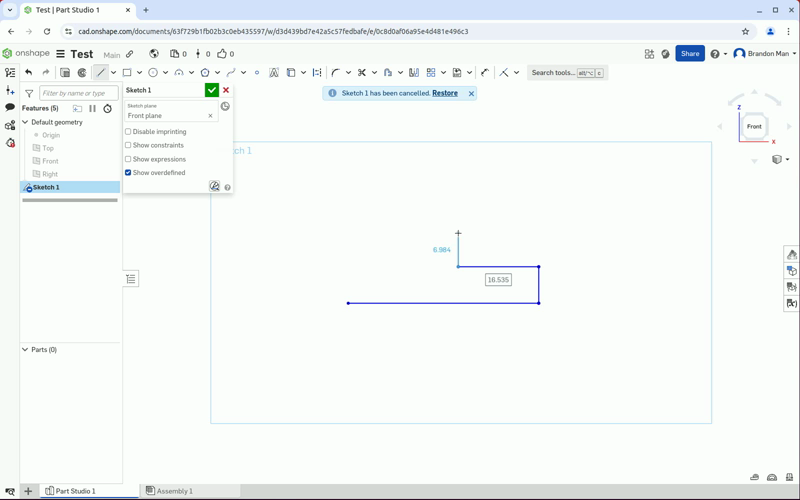
click(458, 232)
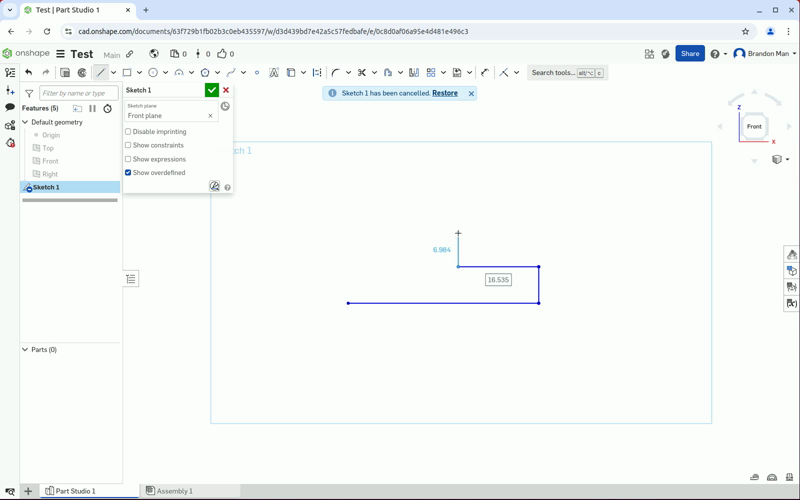
key_up(shift)
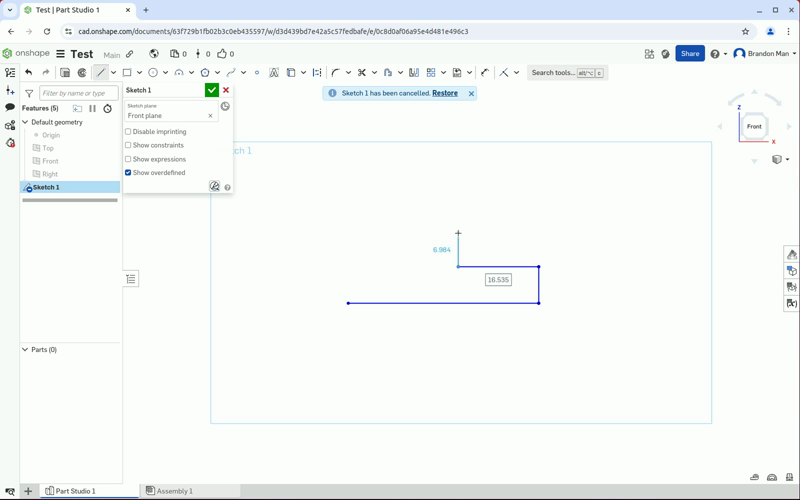
key_down(shift)
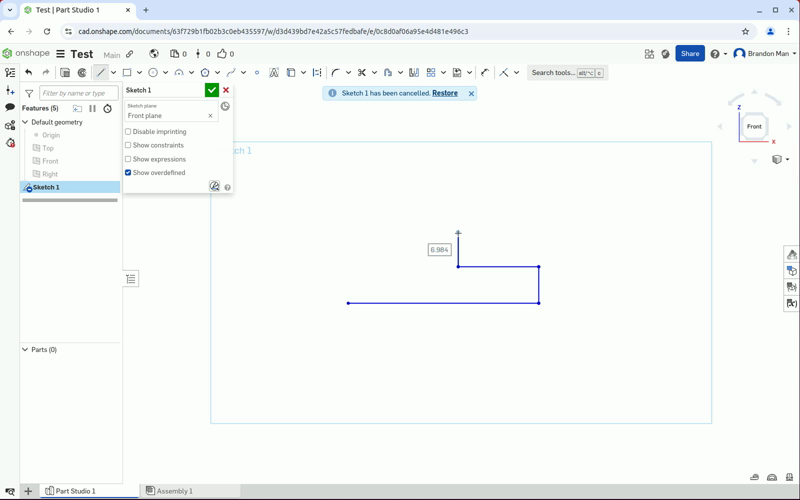
mouse_move(488, 232)
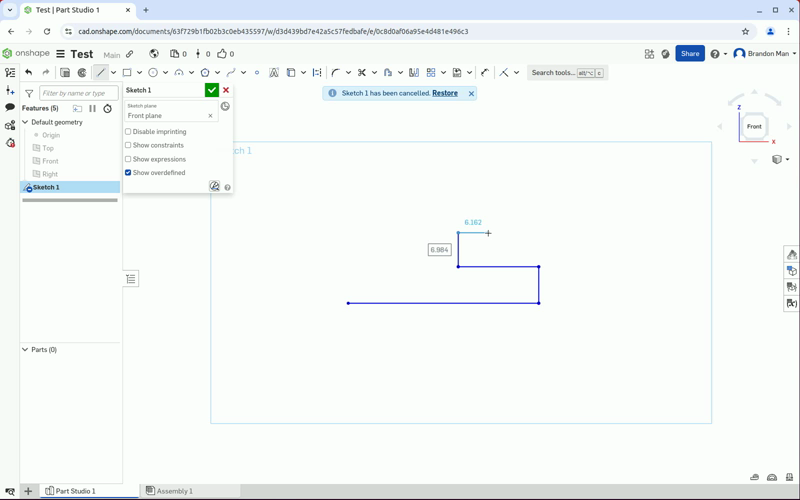
mouse_move(430, 232)
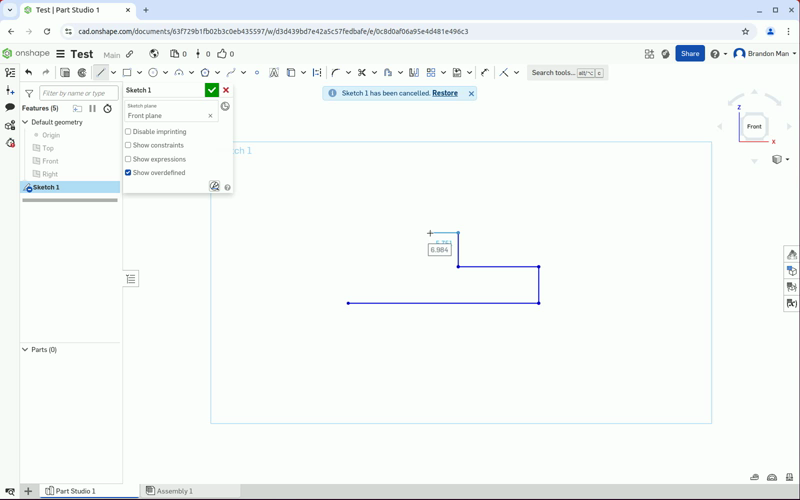
click(430, 232)
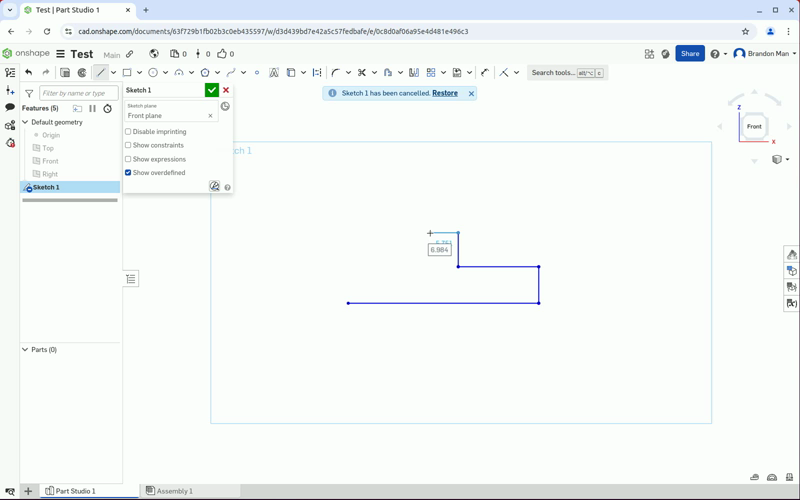
key_up(shift)
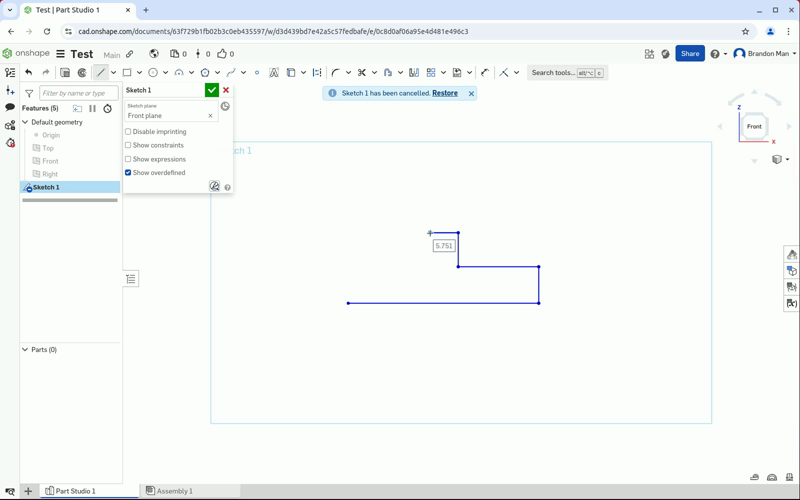
key_down(shift)
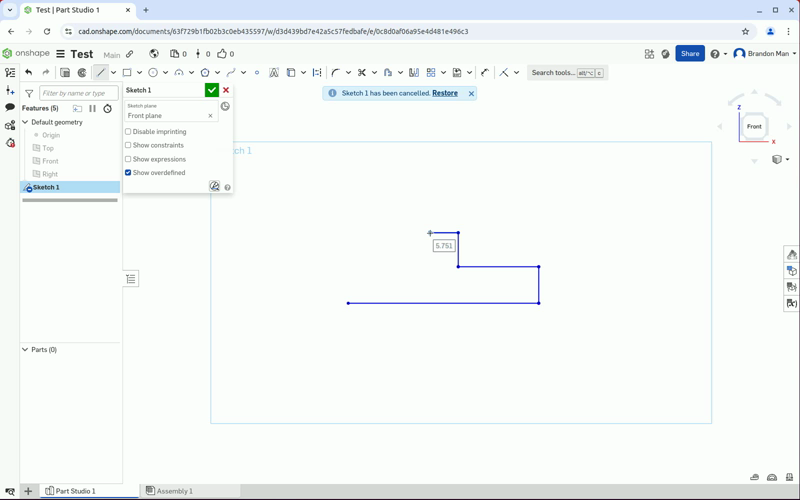
mouse_move(460, 232)
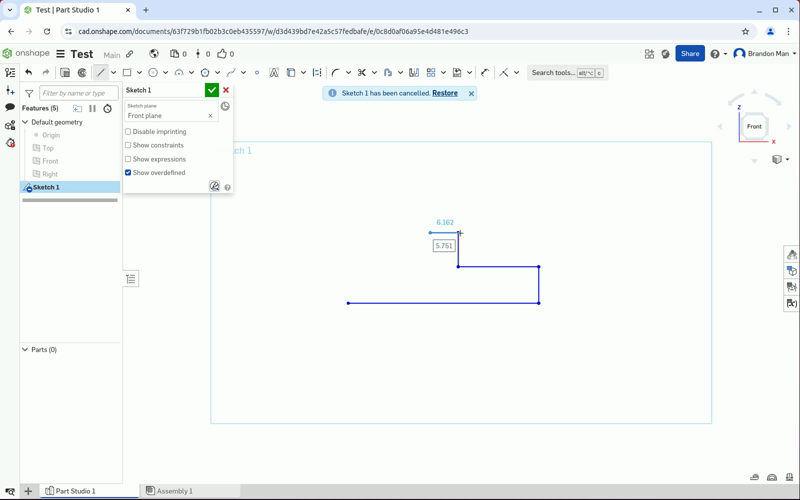
mouse_move(430, 196)
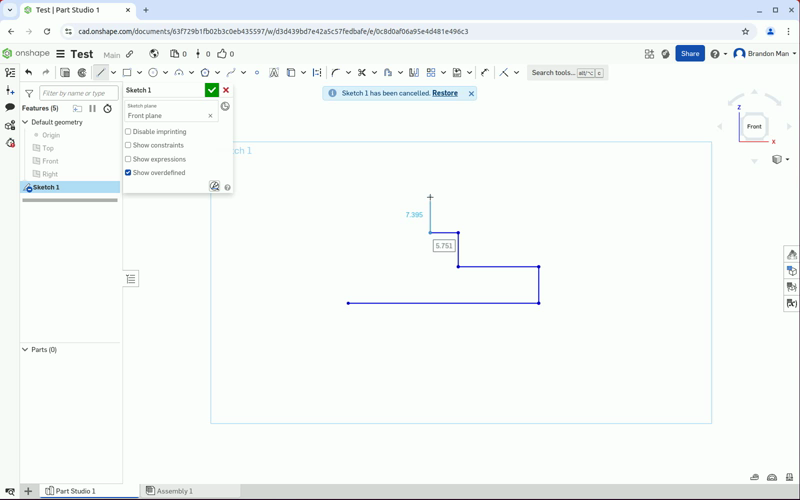
click(430, 196)
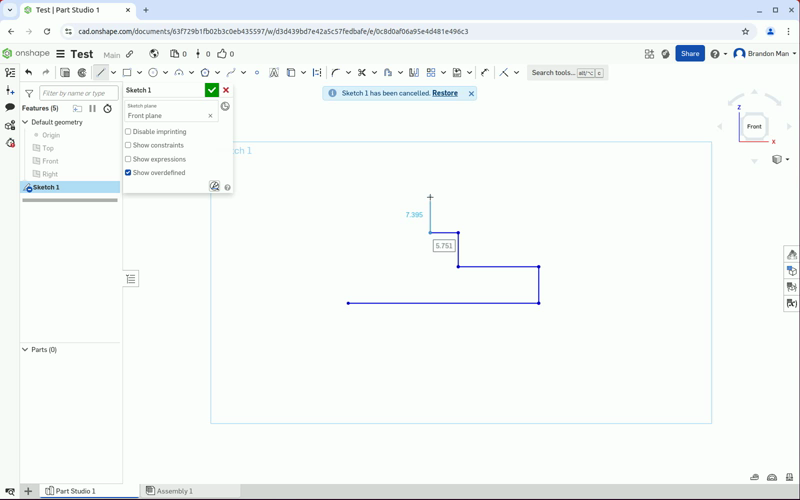
key_up(shift)
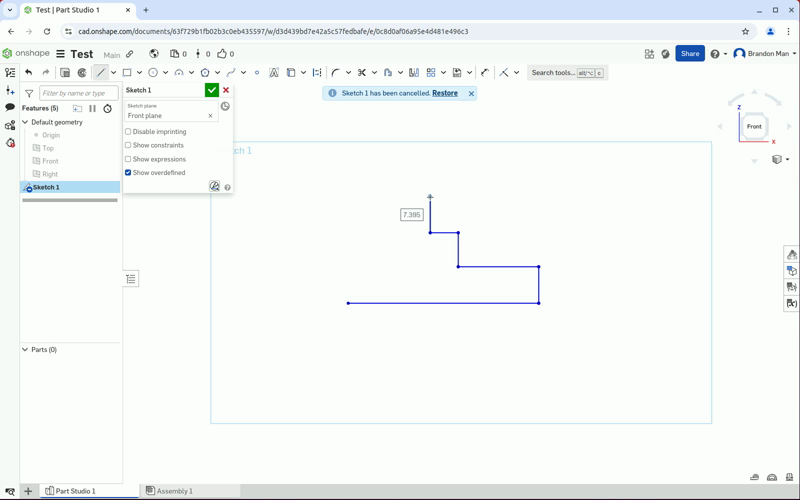
key_down(shift)
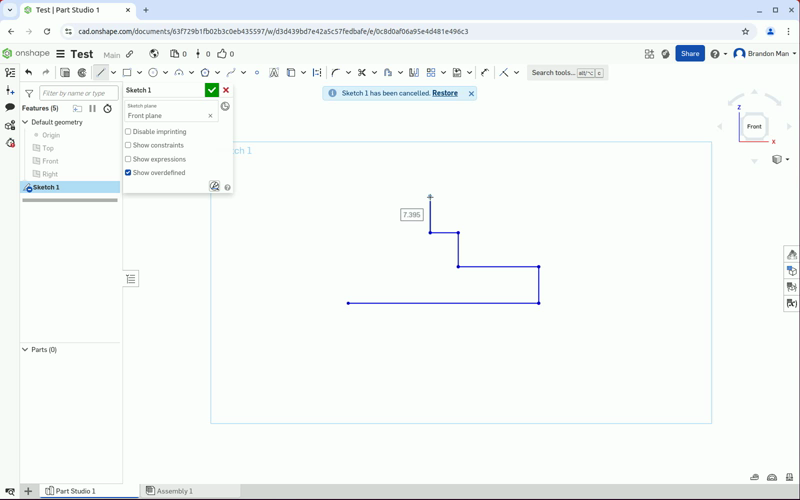
mouse_move(460, 196)
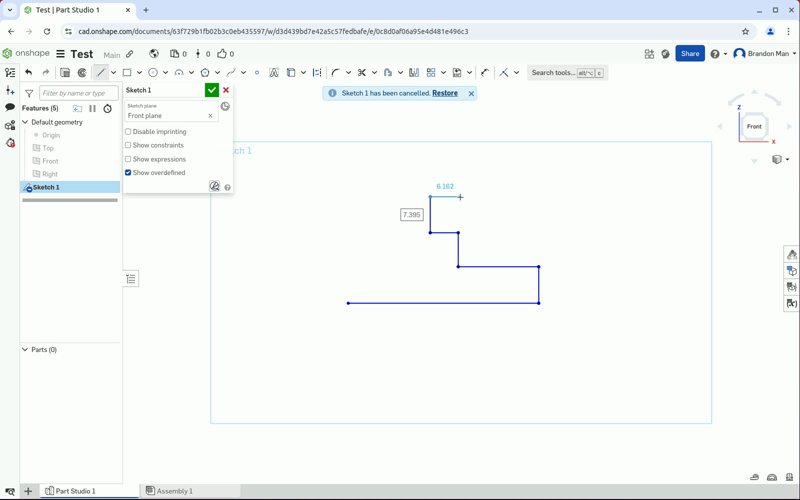
mouse_move(410, 196)
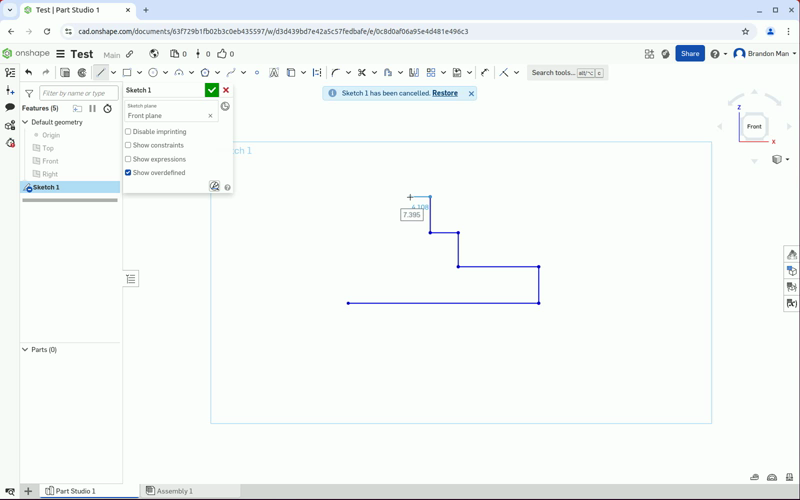
click(410, 196)
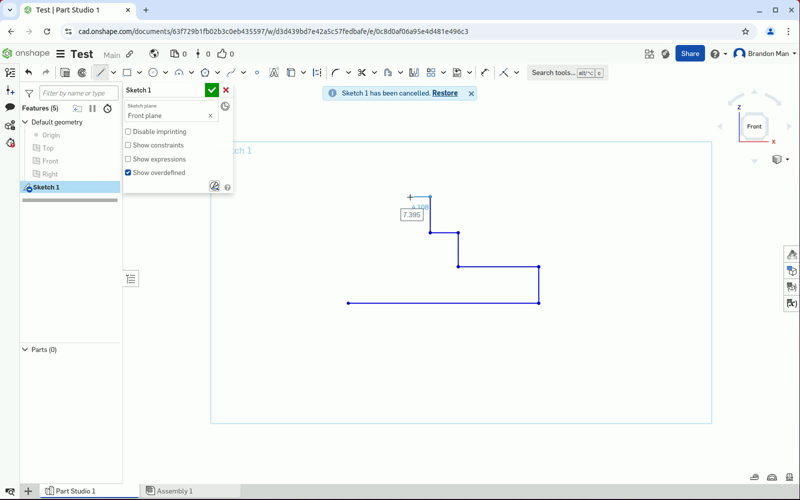
key_up(shift)
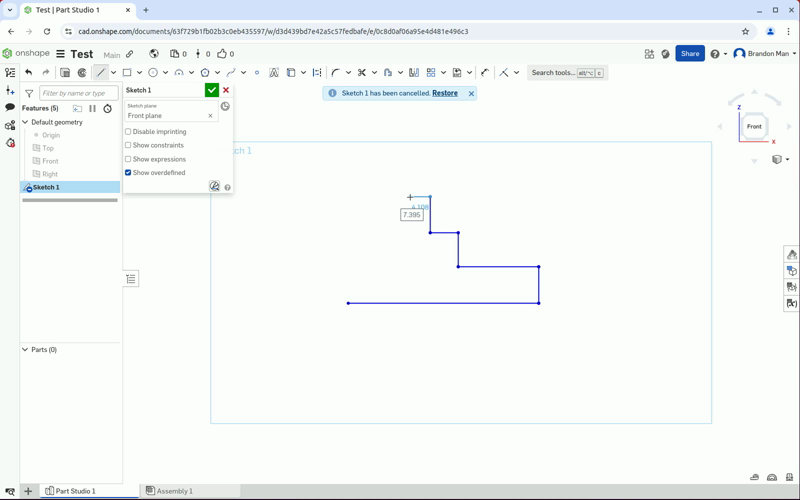
key_down(shift)
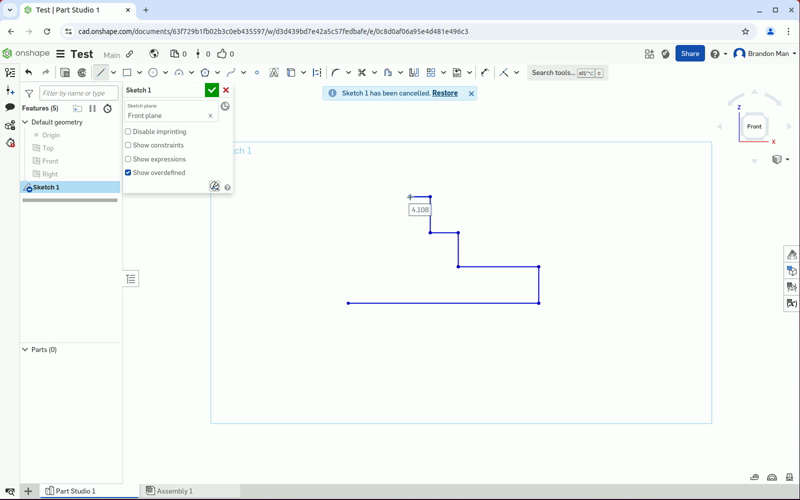
mouse_move(440, 196)
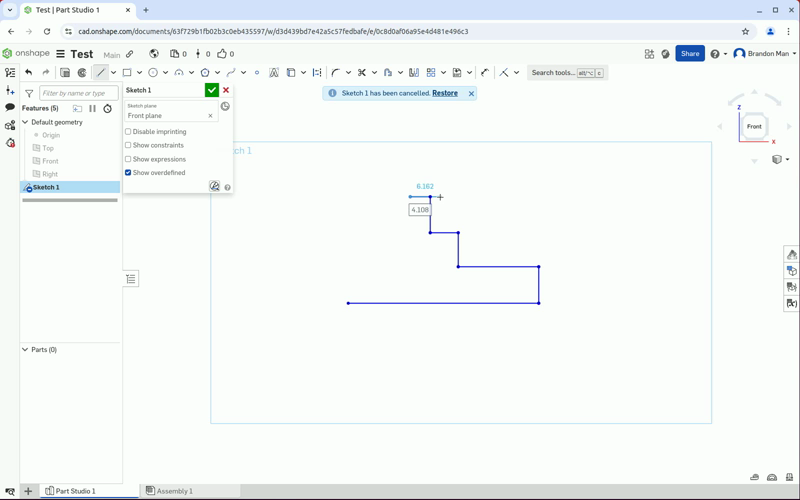
mouse_move(388, 214)
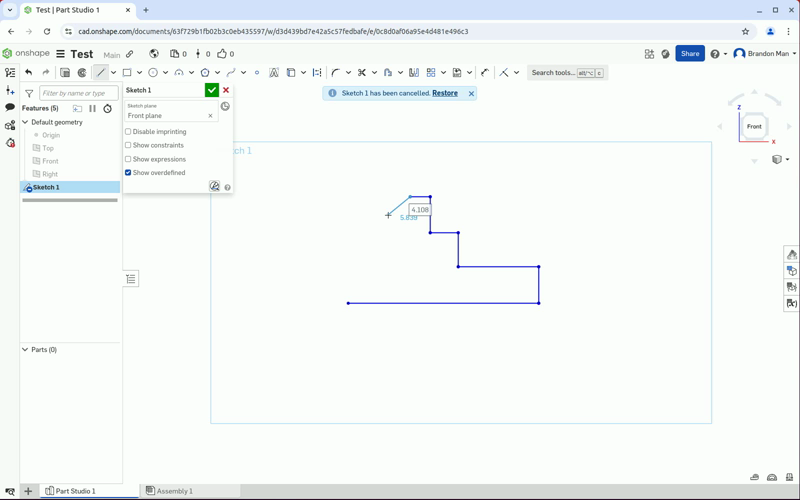
click(388, 214)
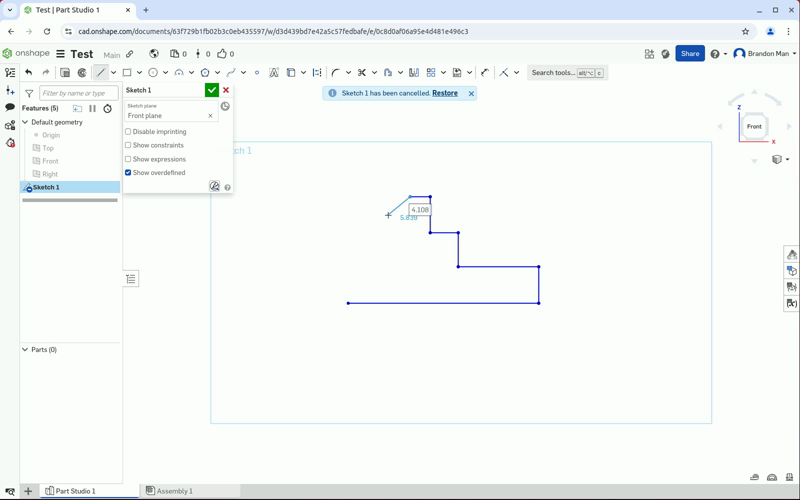
key_up(shift)
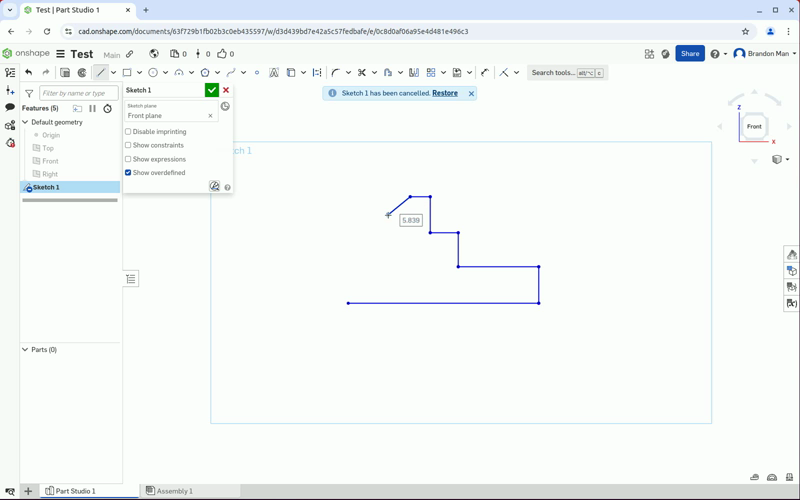
key_down(shift)
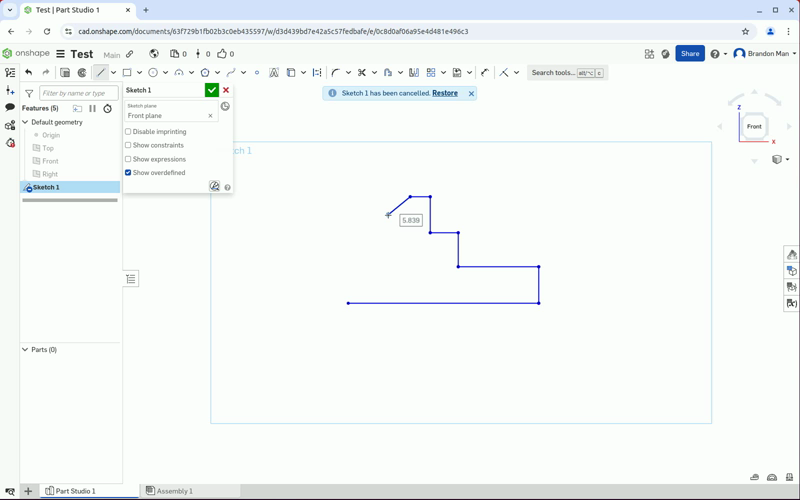
mouse_move(418, 214)
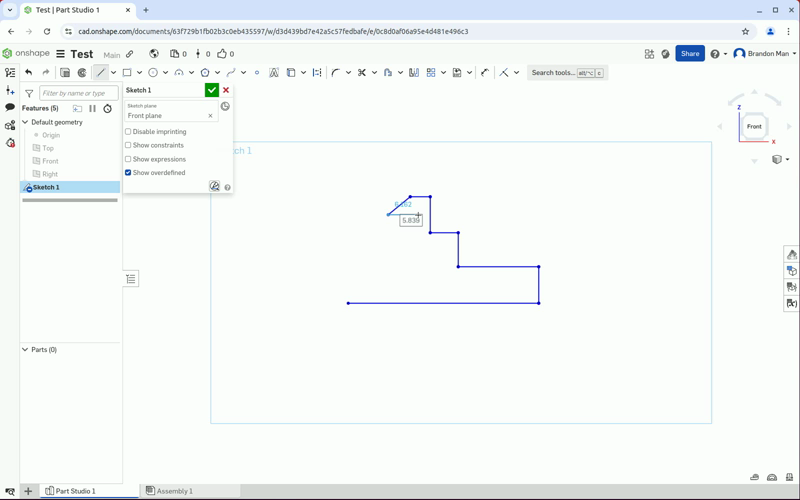
mouse_move(368, 196)
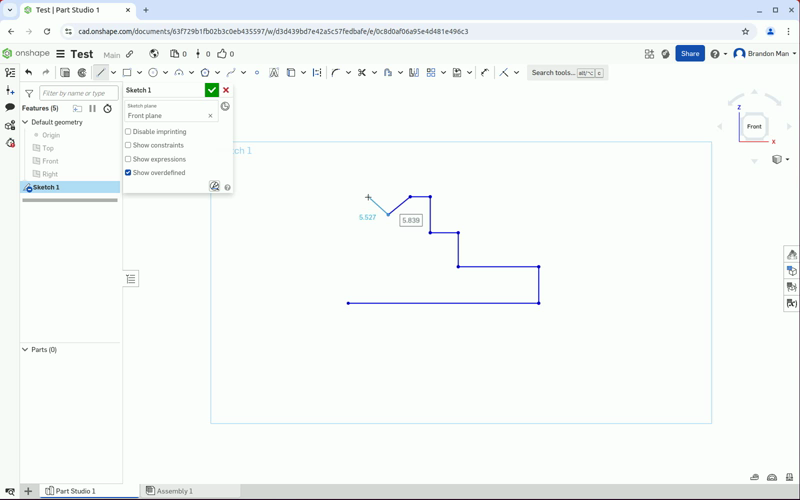
click(368, 196)
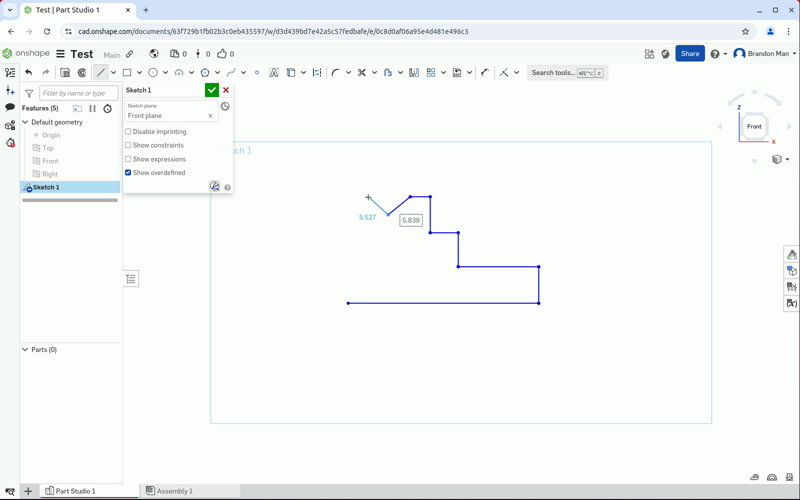
key_up(shift)
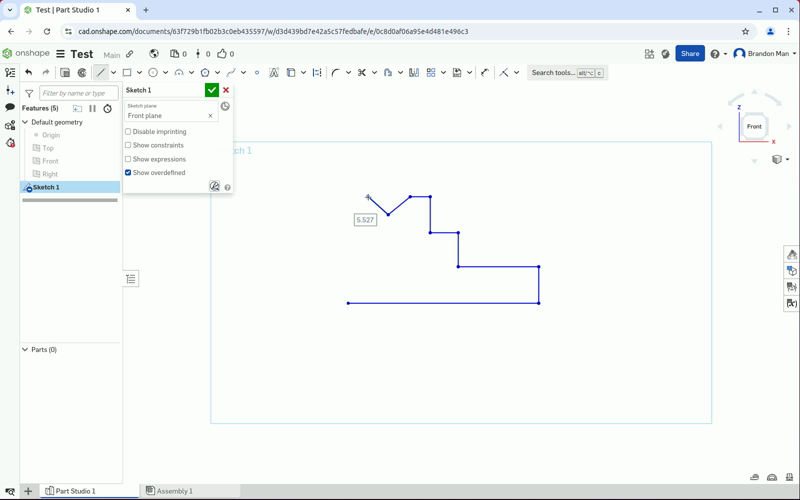
key_down(shift)
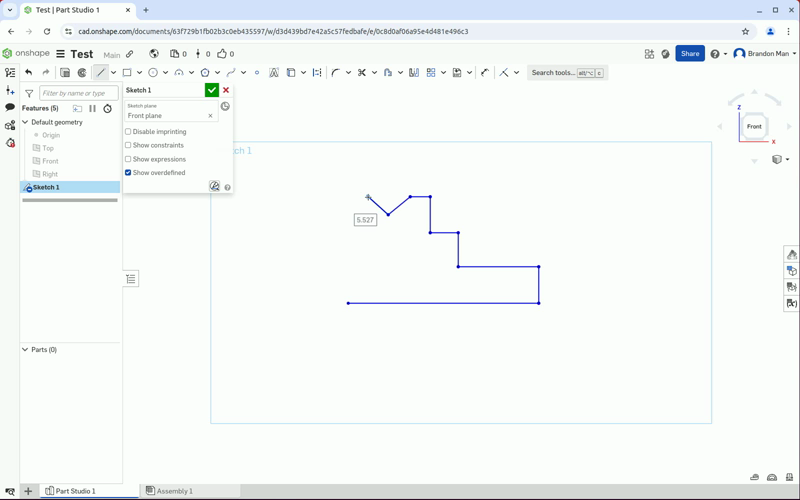
mouse_move(398, 196)
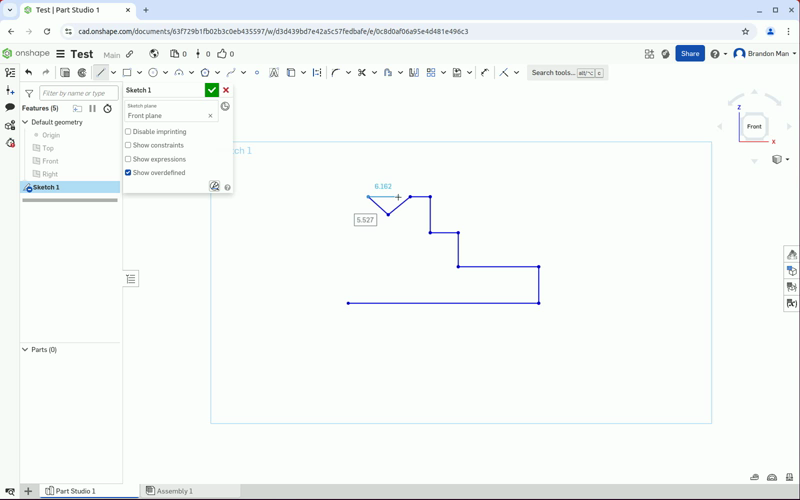
mouse_move(348, 196)
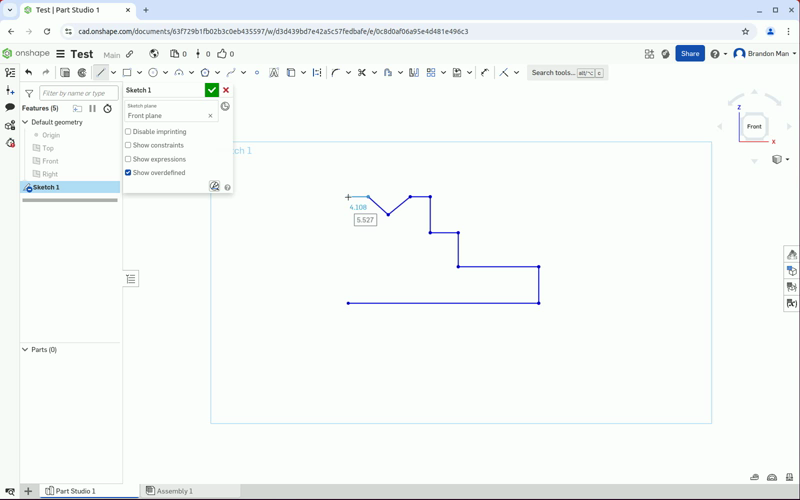
click(348, 196)
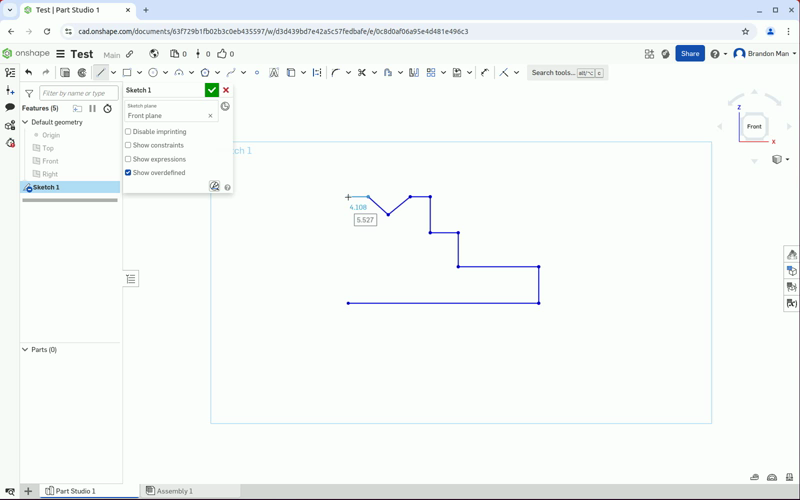
key_up(shift)
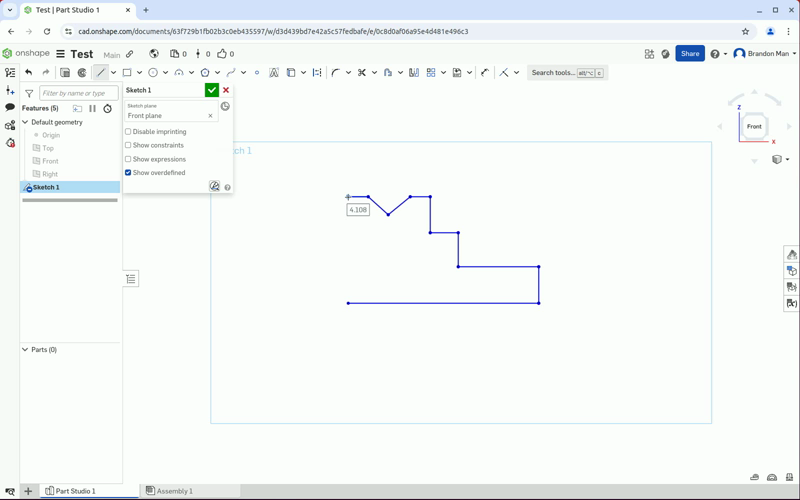
key_down(shift)
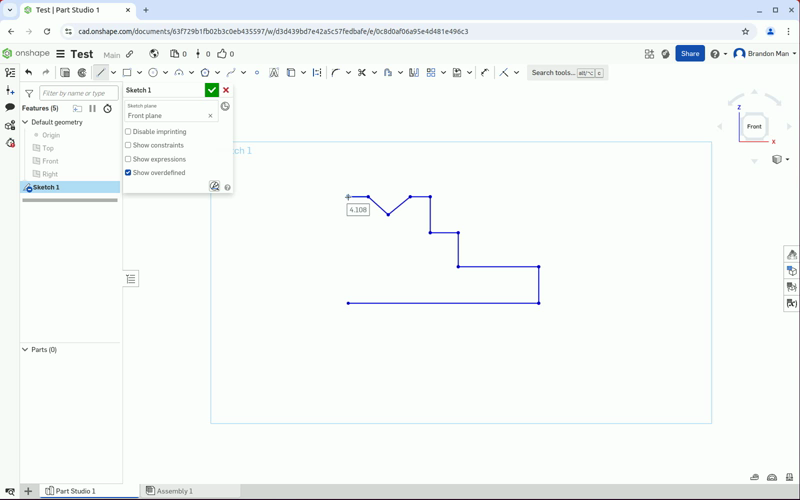
mouse_move(348, 303)
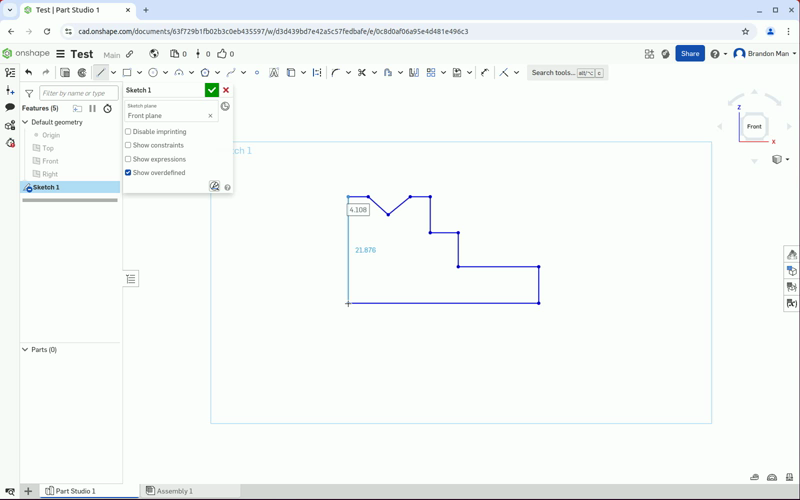
key_up(shift)
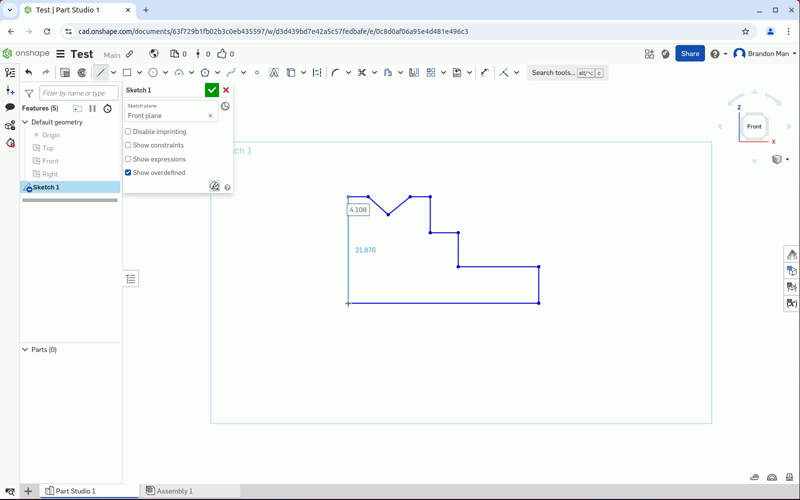
click(348, 303)
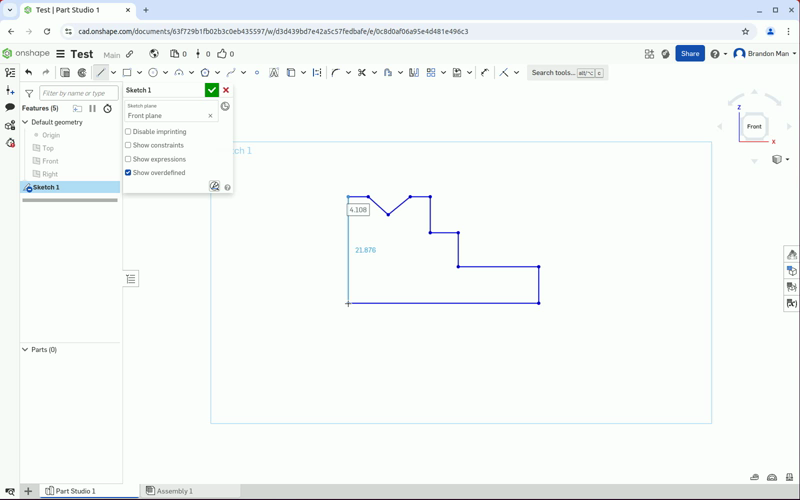
key(esc)
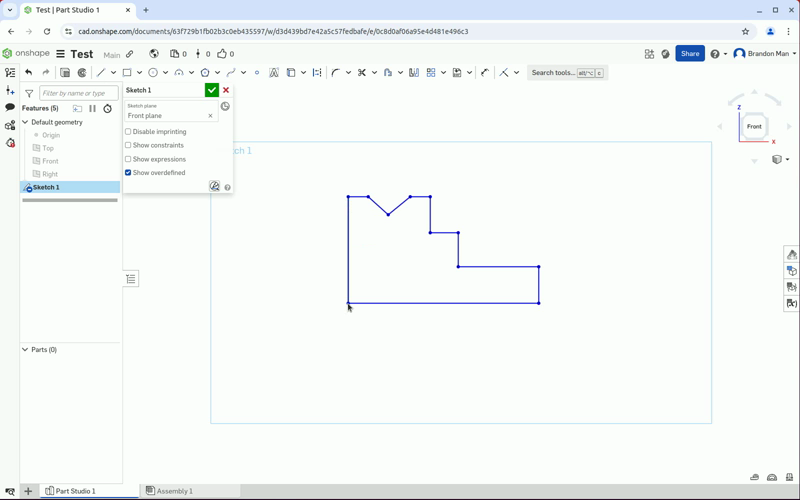
mouse_move(405, 237)
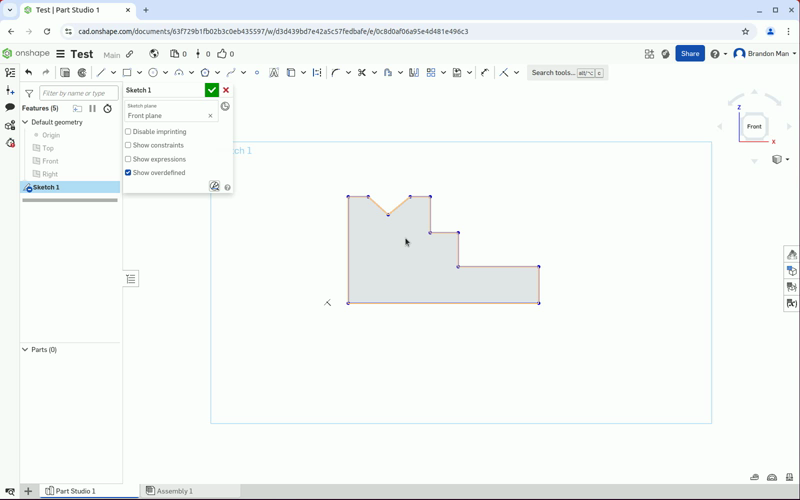
click(405, 237)
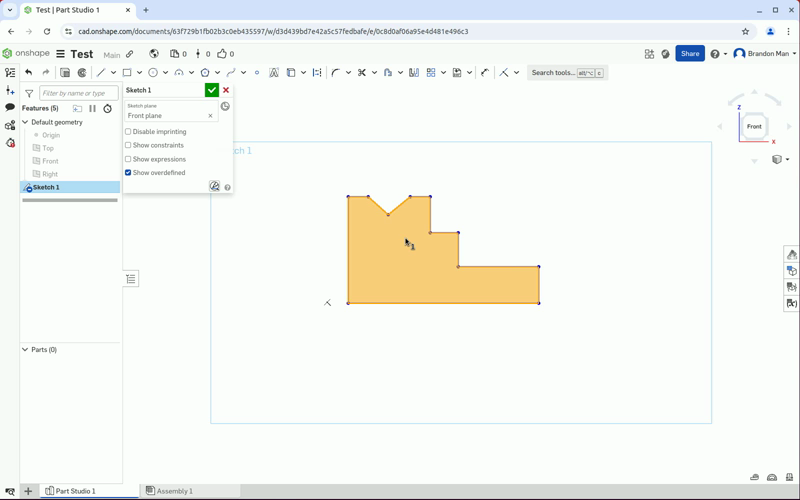
mouse_move(73, 352)
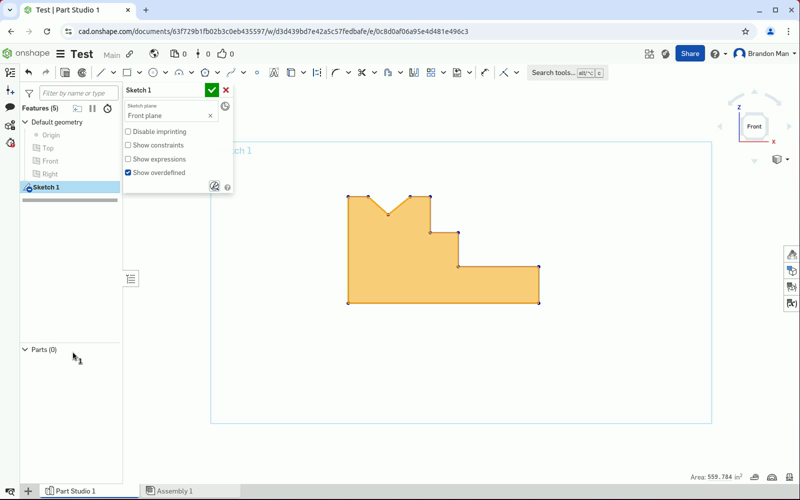
key(shift+y)
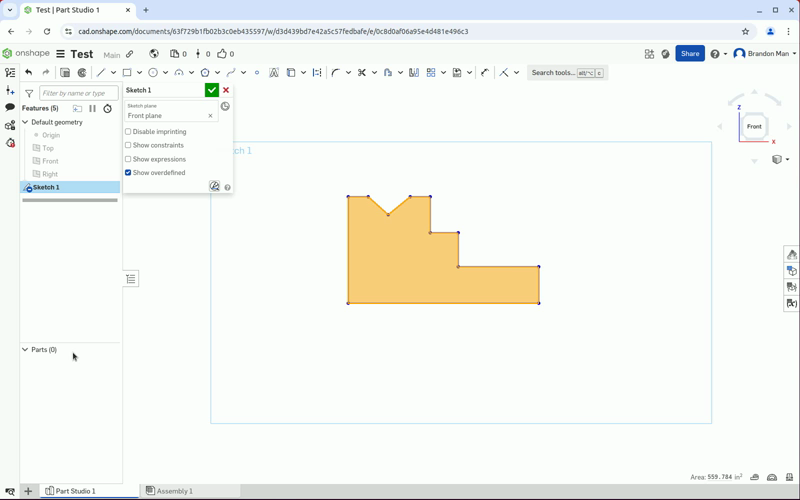
key(shift+e)
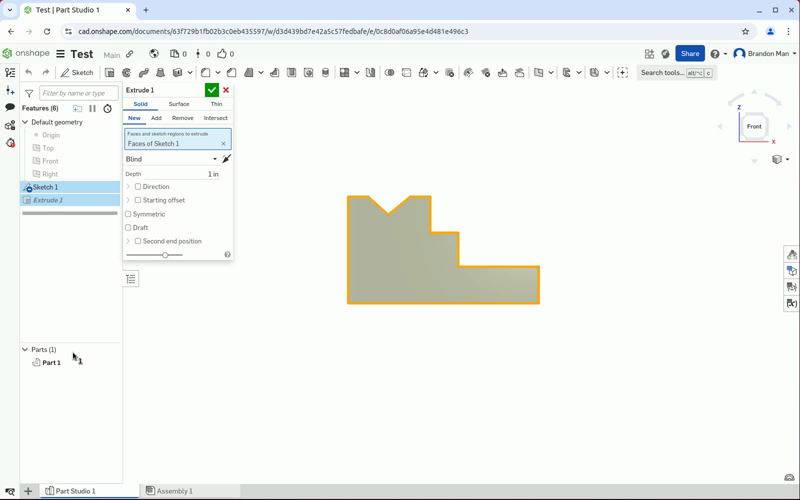
mouse_move(143, 106)
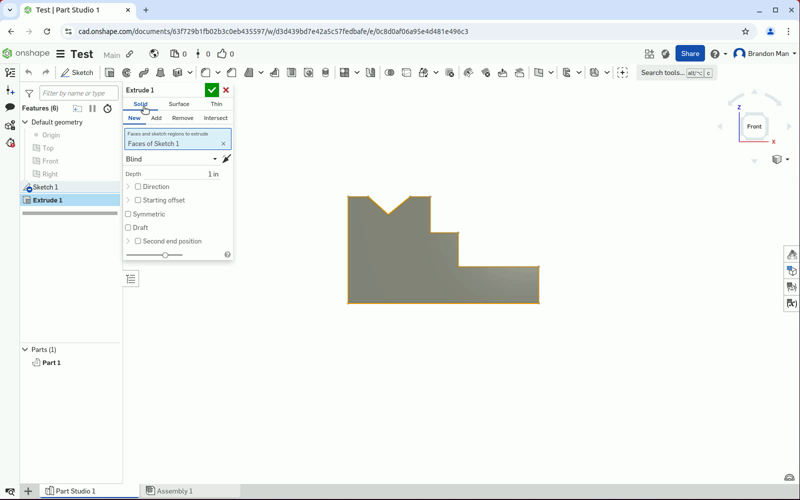
click(143, 106)
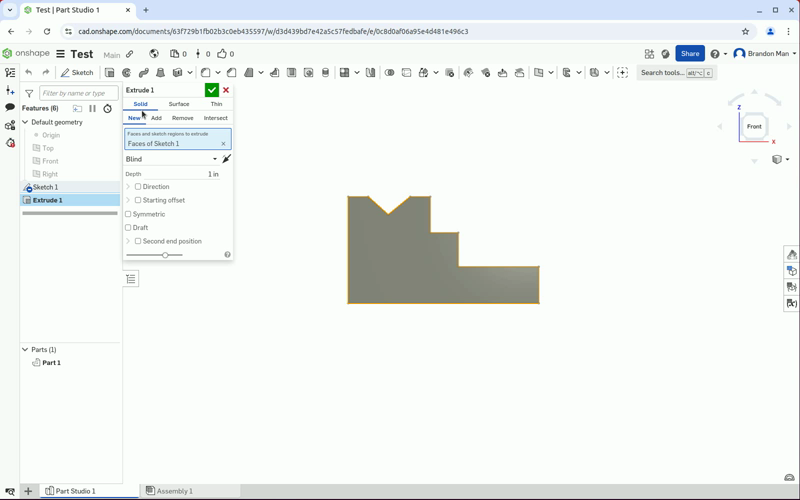
mouse_move(137, 120)
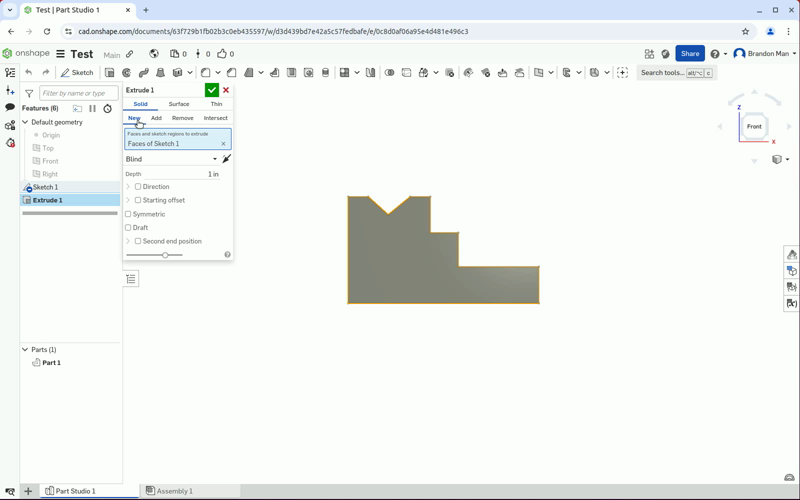
click(137, 120)
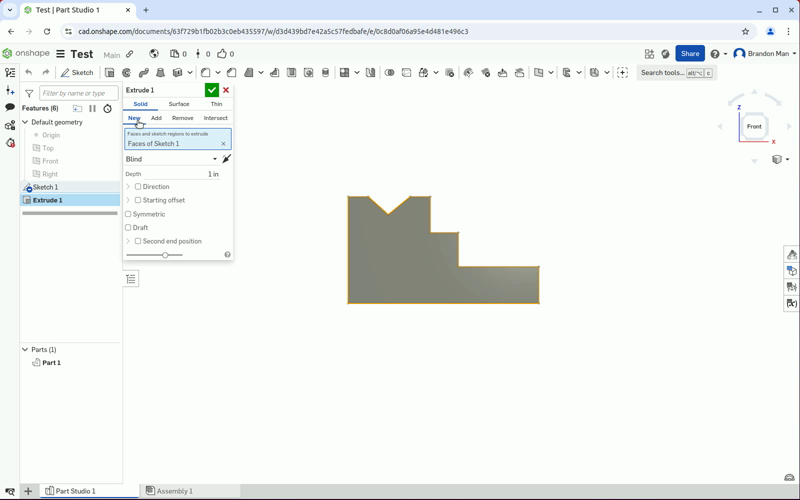
key(tab, 4)
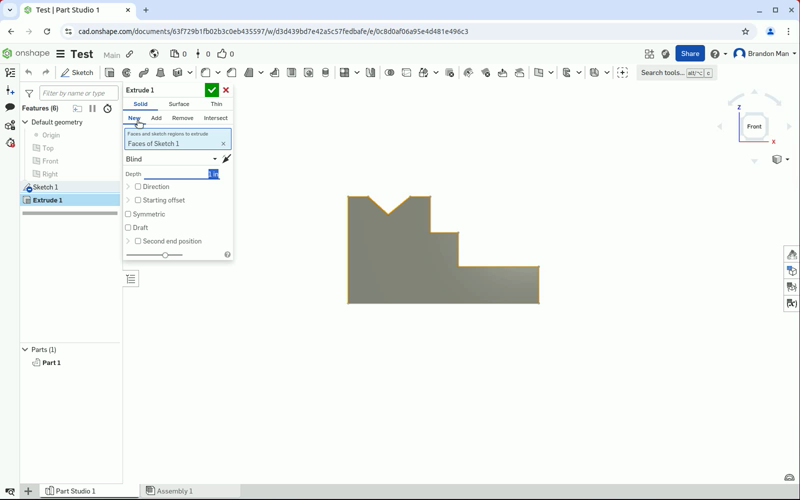
text(22.386)
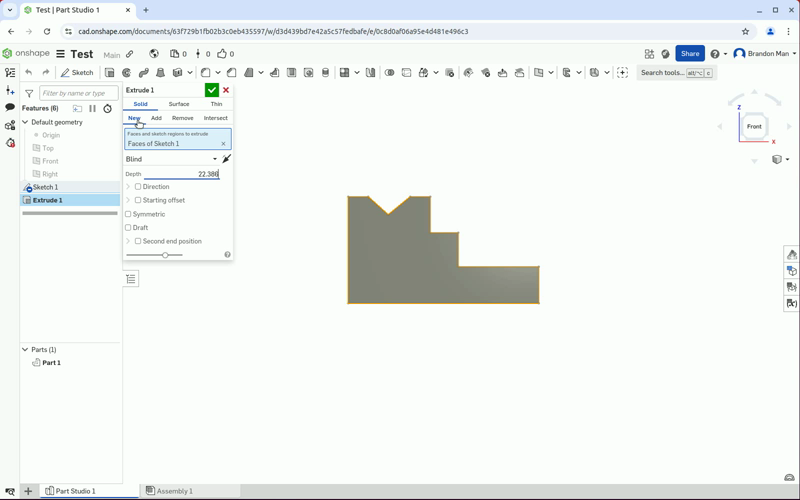
key(enter)
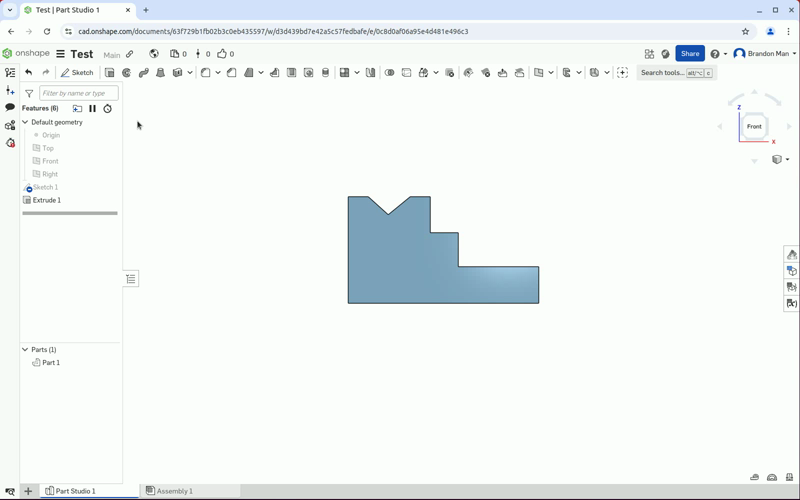
key(shift+h)
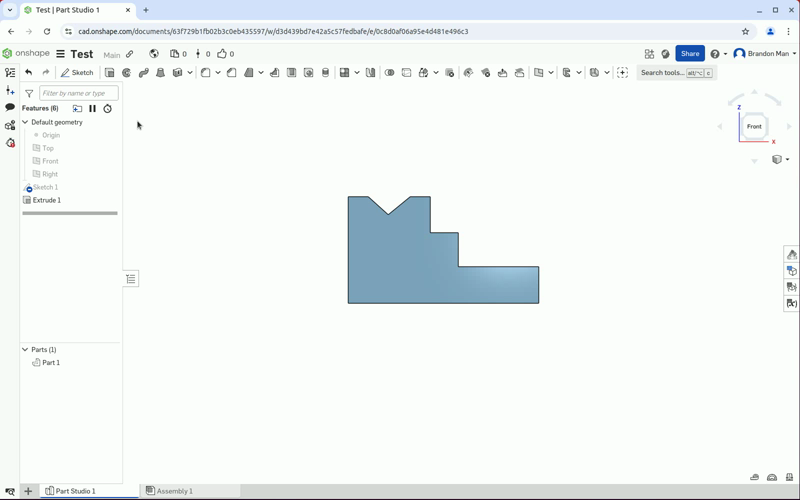
key(shift+h)
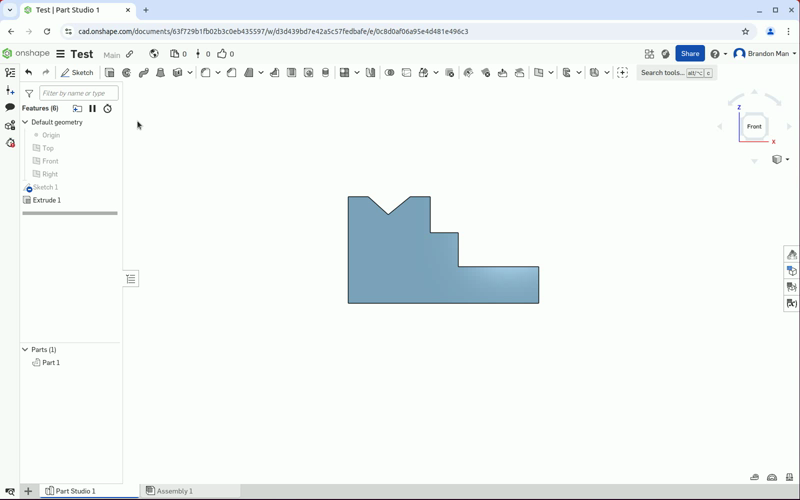
mouse_move(73, 189)
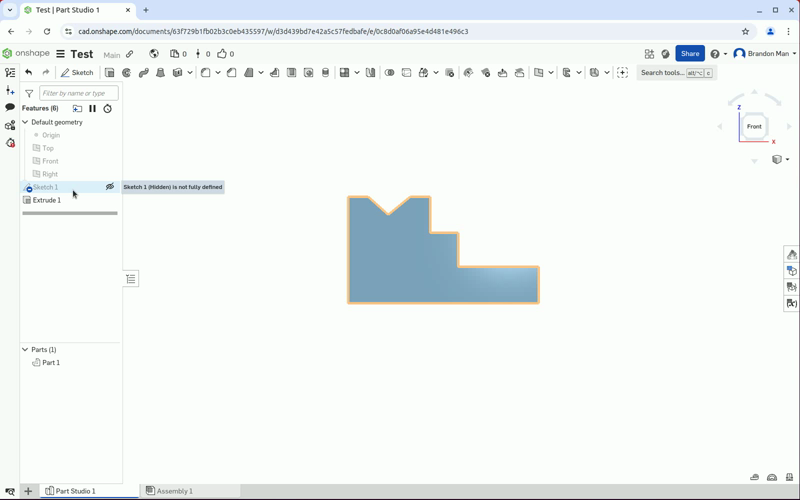
click(73, 189)
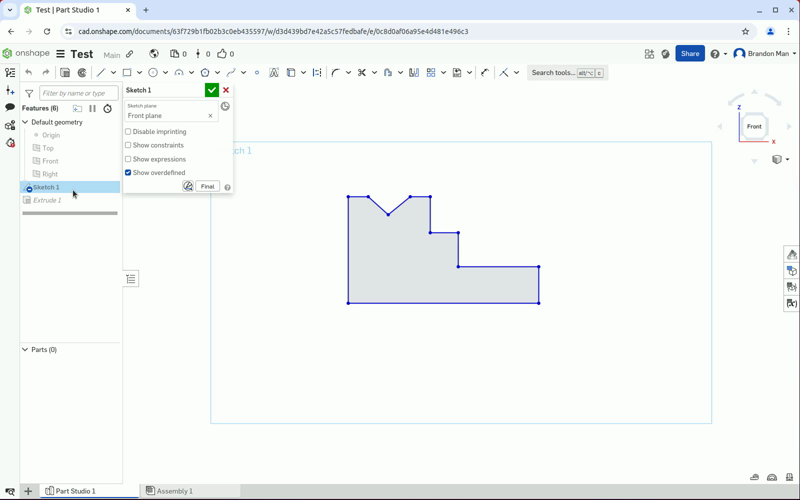
mouse_move(229, 92)
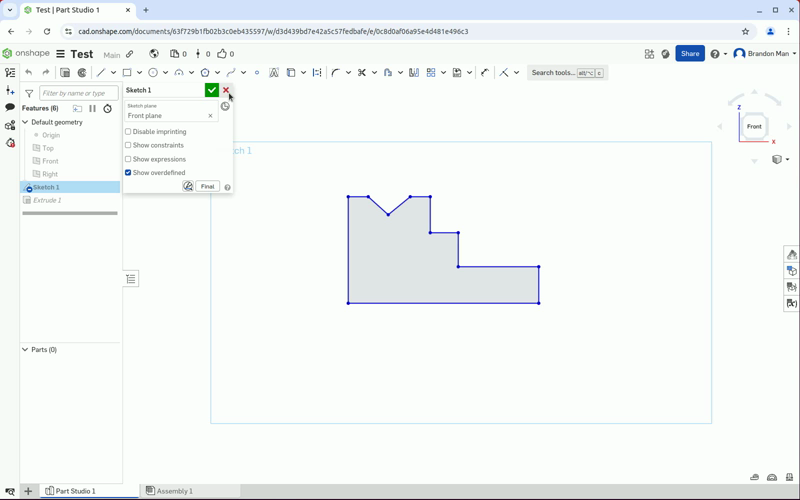
click(229, 92)
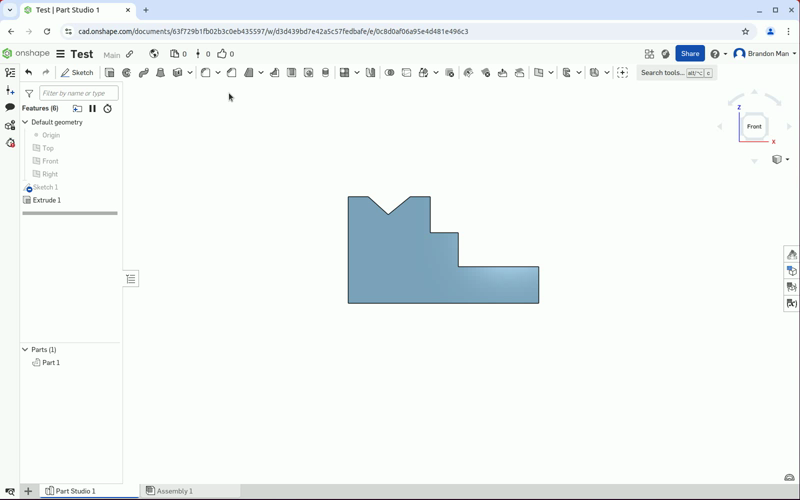
mouse_move(73, 352)
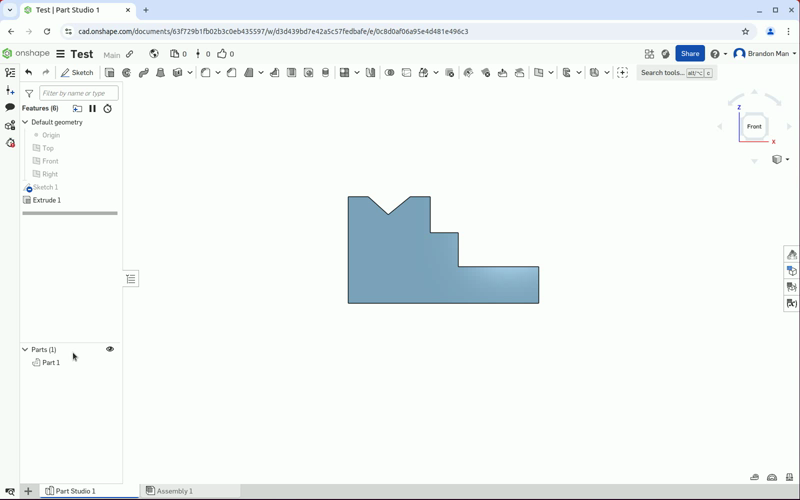
key(y)
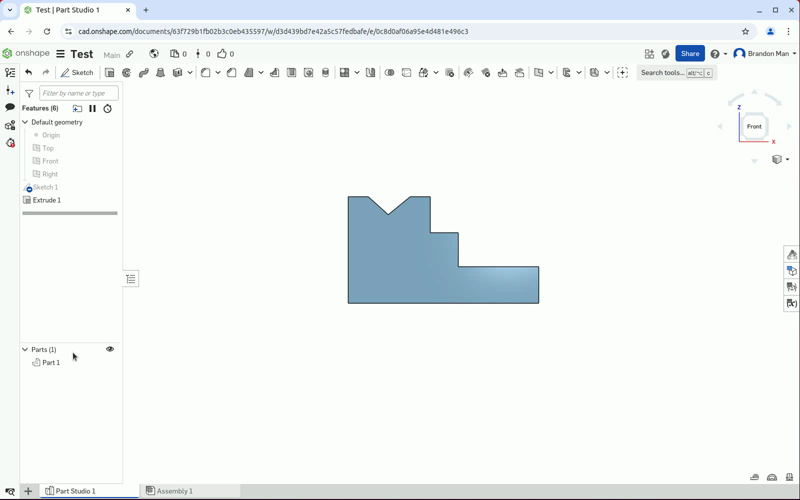
key(shift+p)
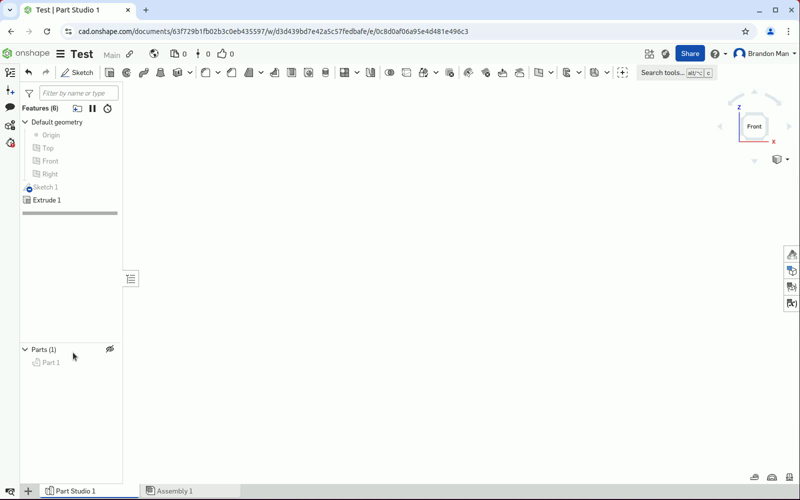
key(space)
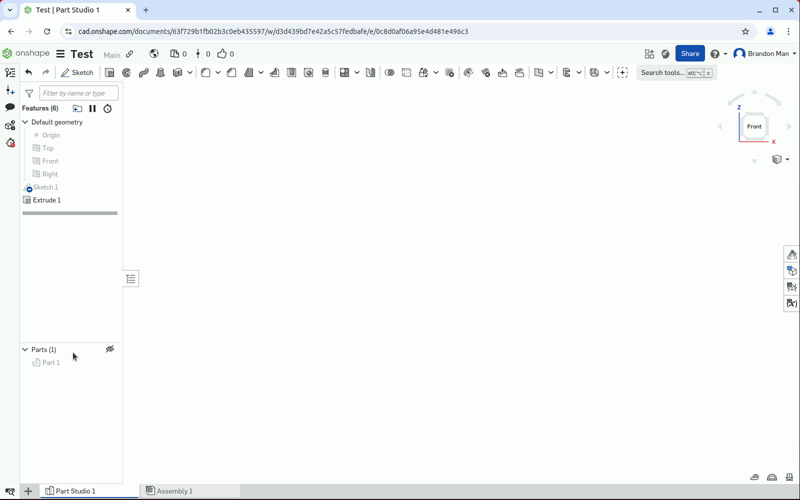
key_down(shift)
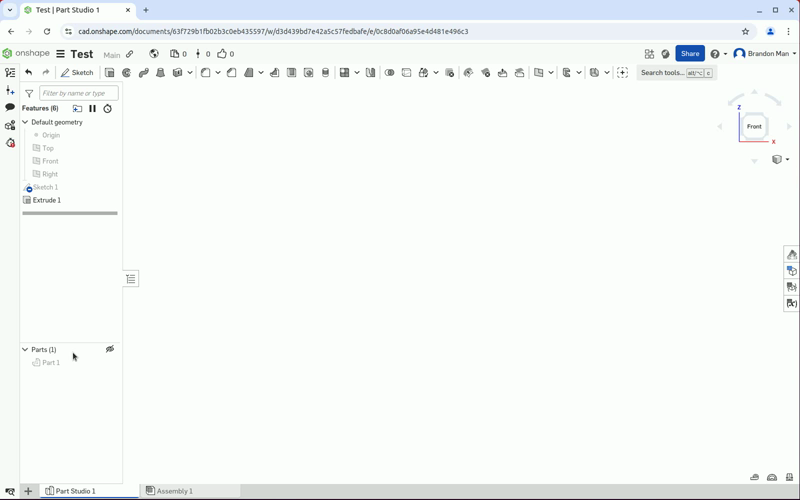
key(left)
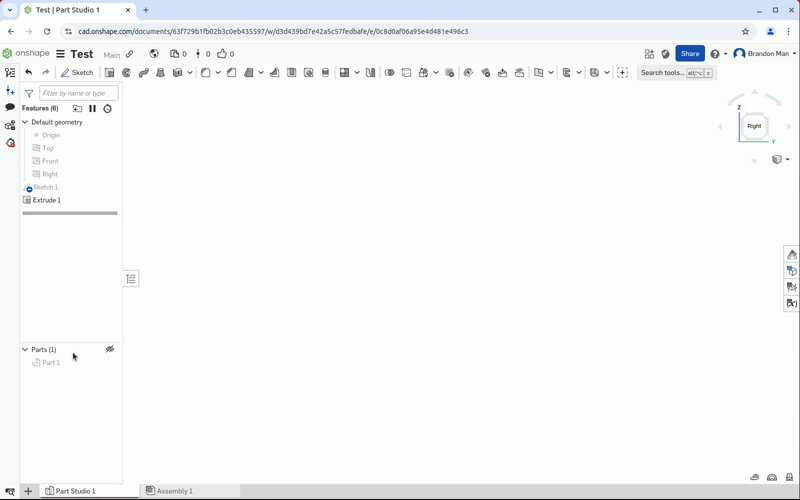
key_up(shift)
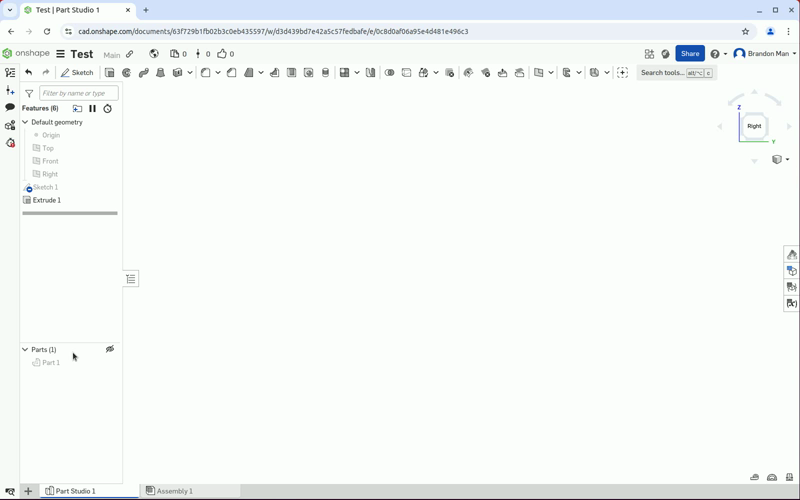
mouse_move(73, 352)
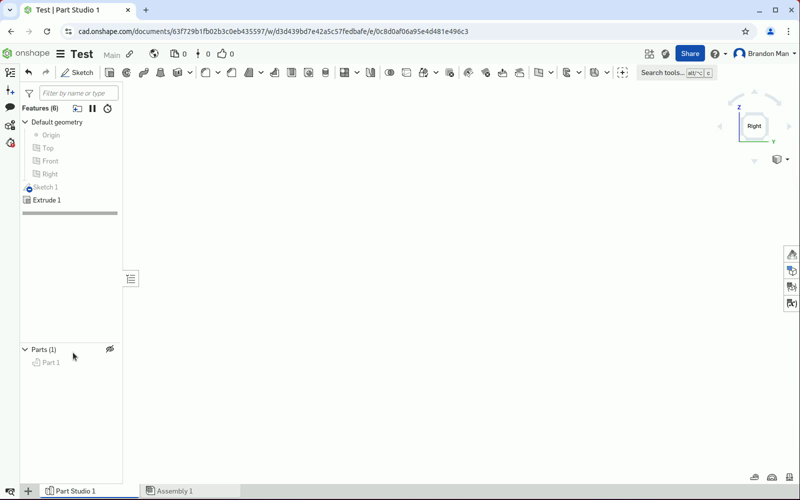
key(shift+y)
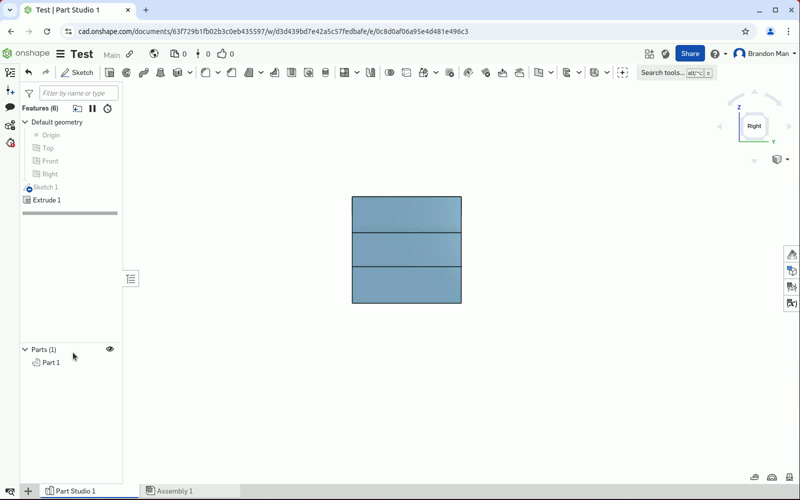
mouse_move(541, 75)
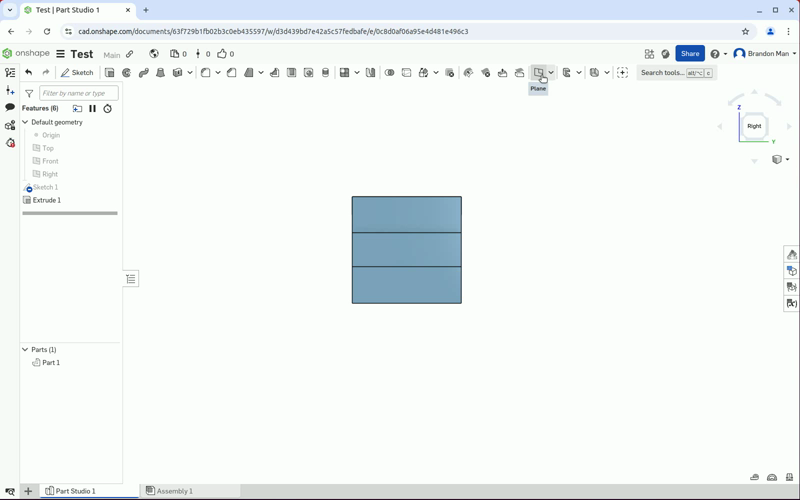
click(541, 75)
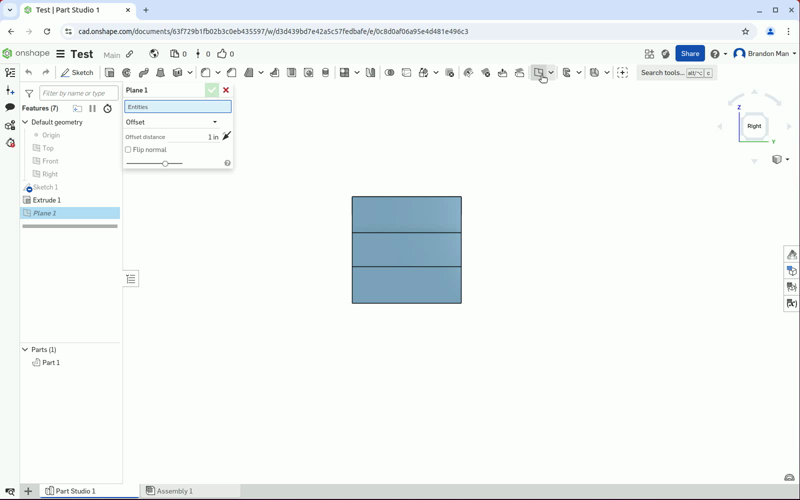
mouse_move(73, 176)
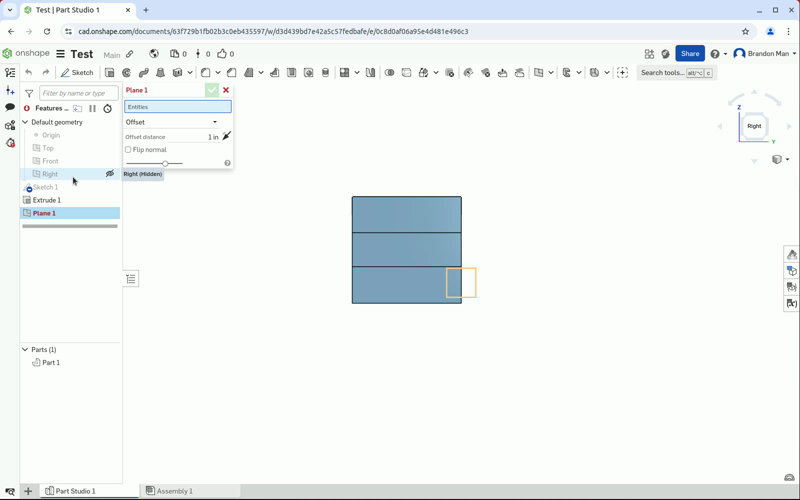
click(73, 176)
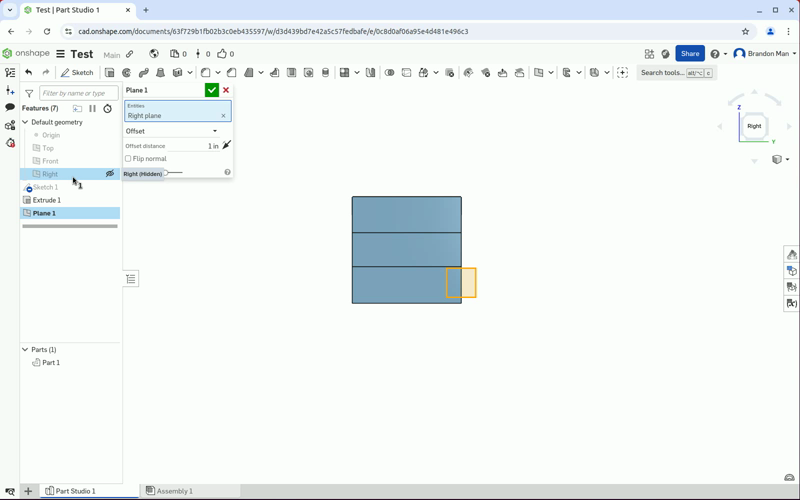
key(tab, 2)
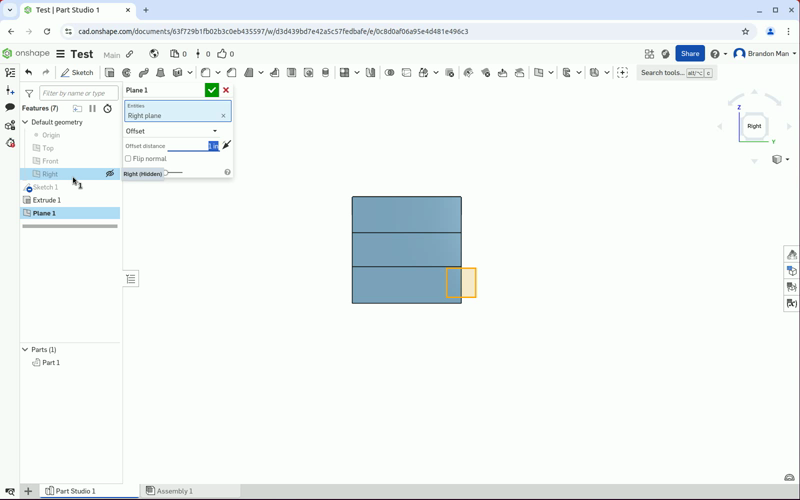
text(16.114)
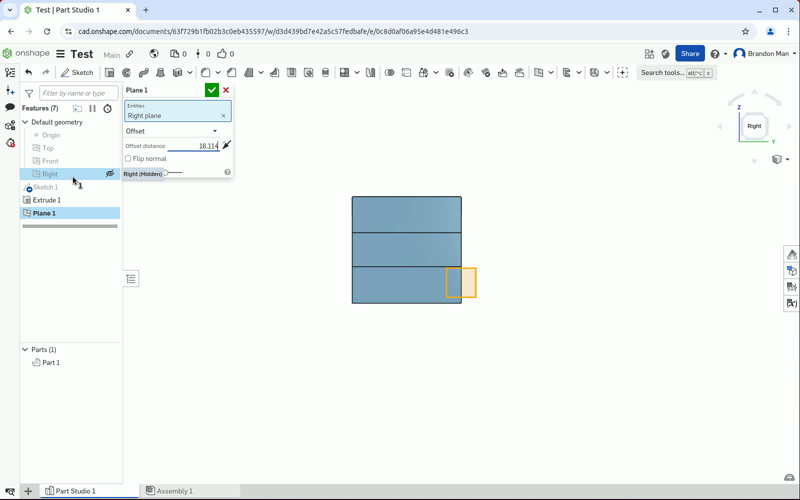
key(enter, 2)
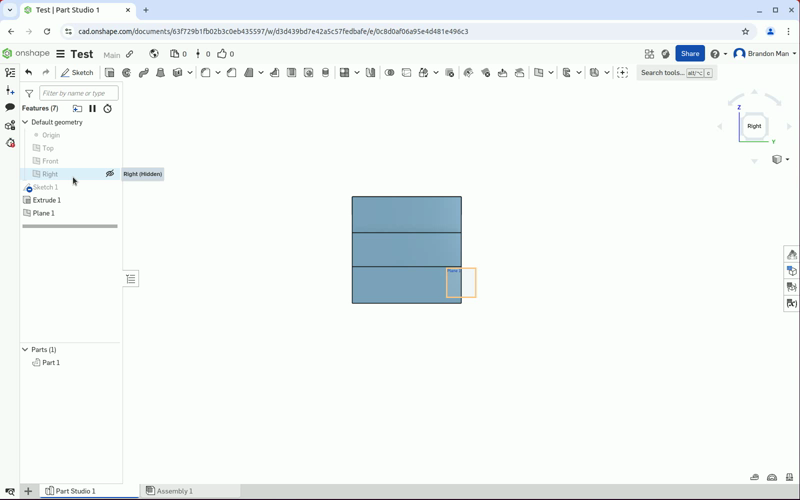
key(shift+s)
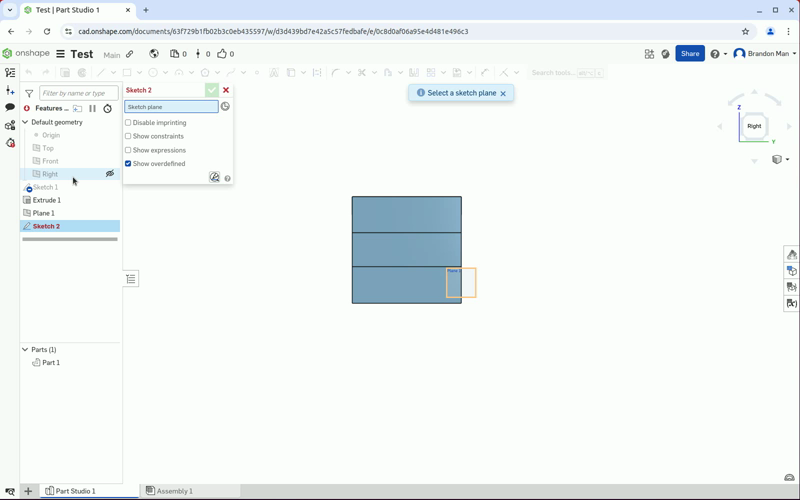
mouse_move(73, 215)
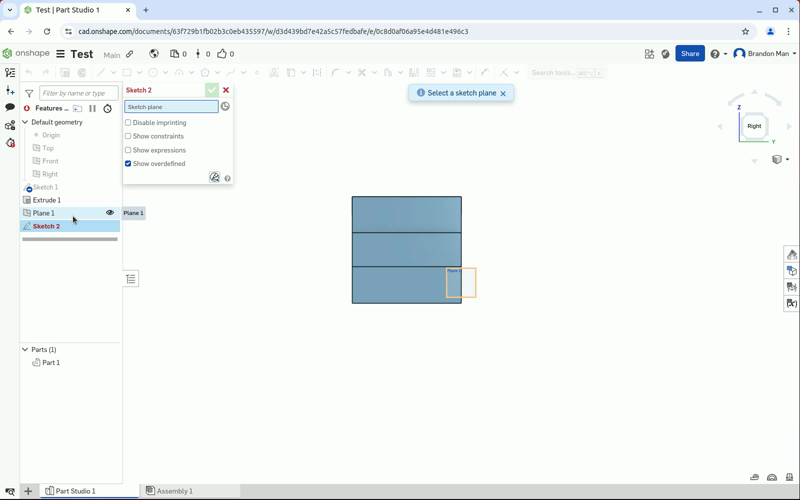
click(73, 215)
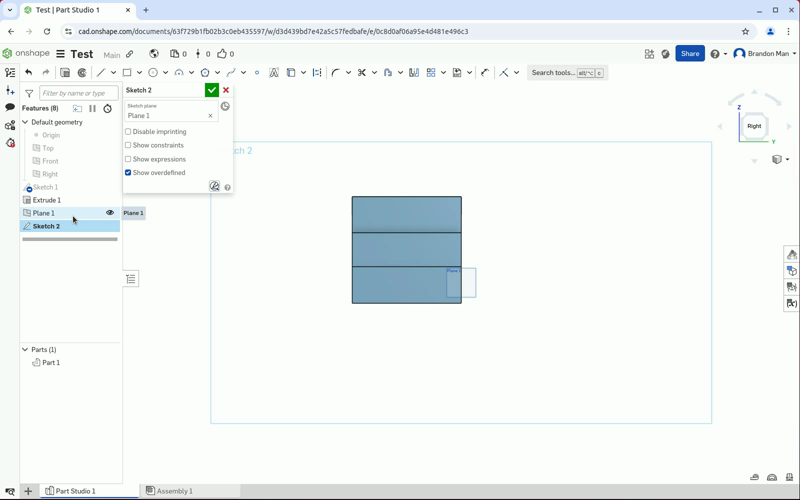
mouse_move(73, 352)
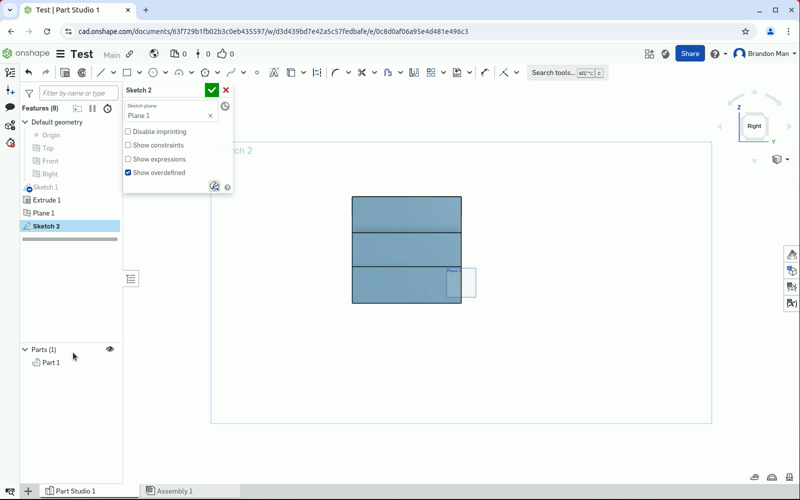
key(y)
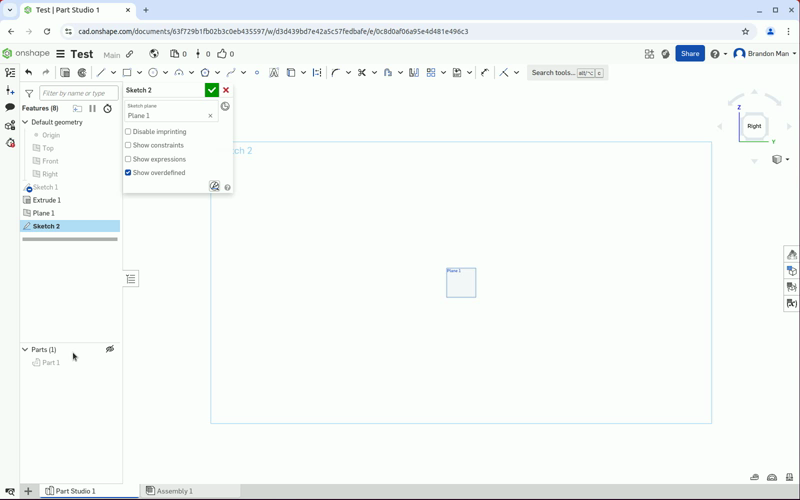
key(l)
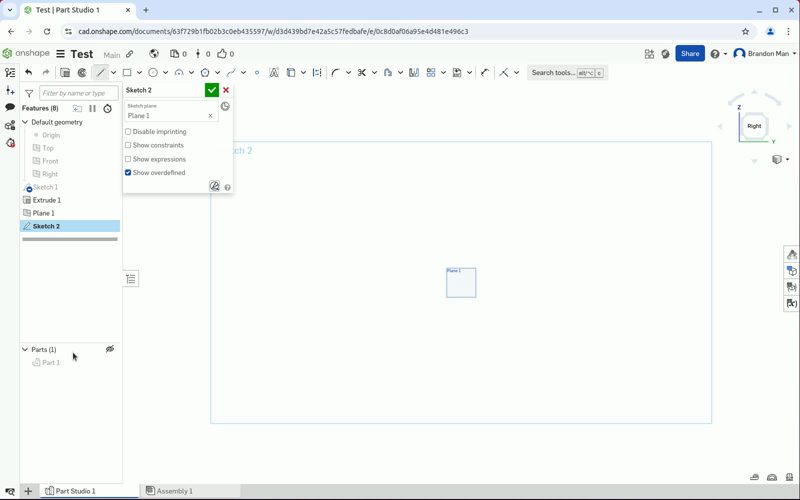
key_down(shift)
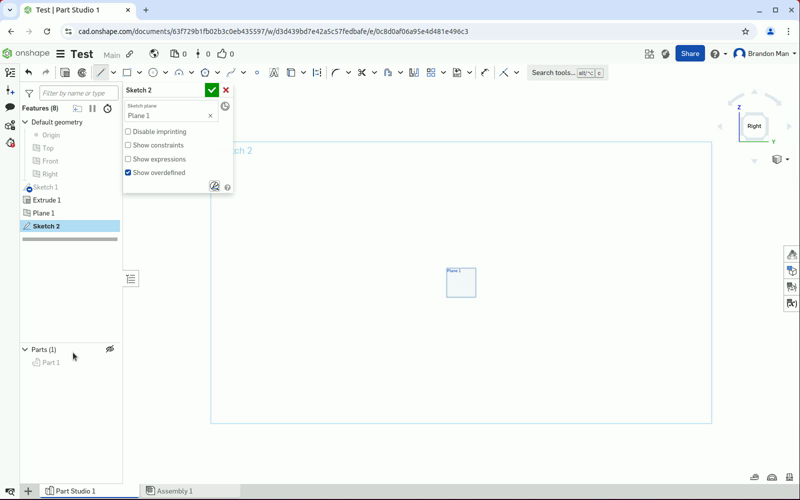
mouse_move(378, 303)
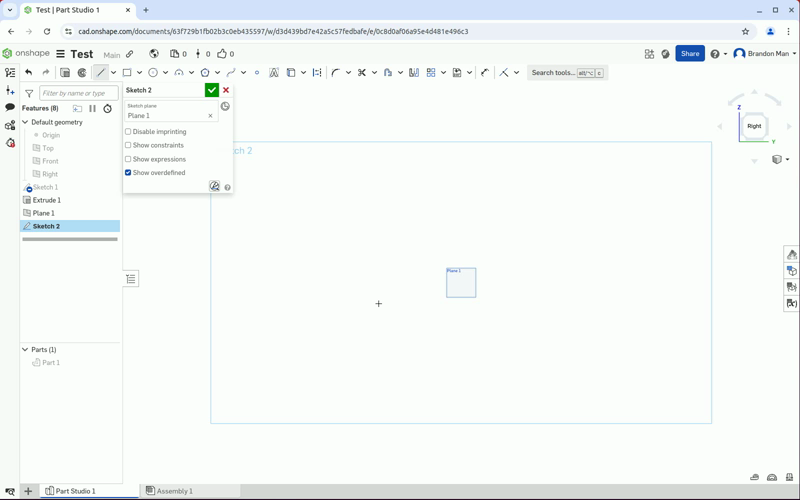
click(378, 303)
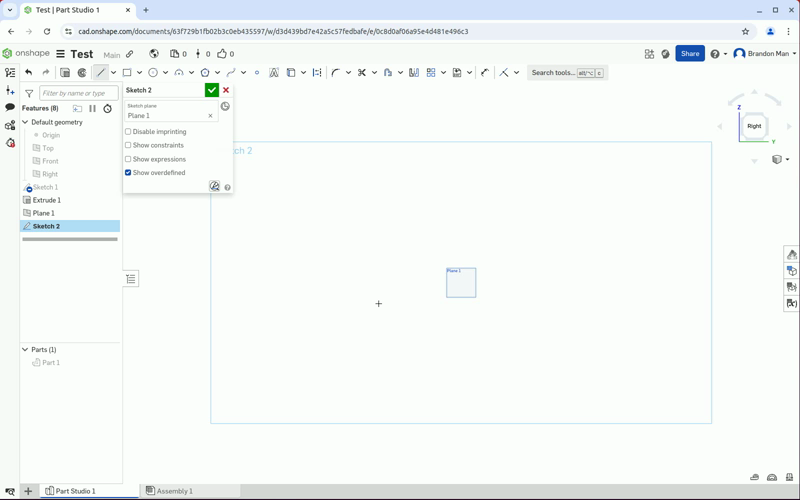
key_up(shift)
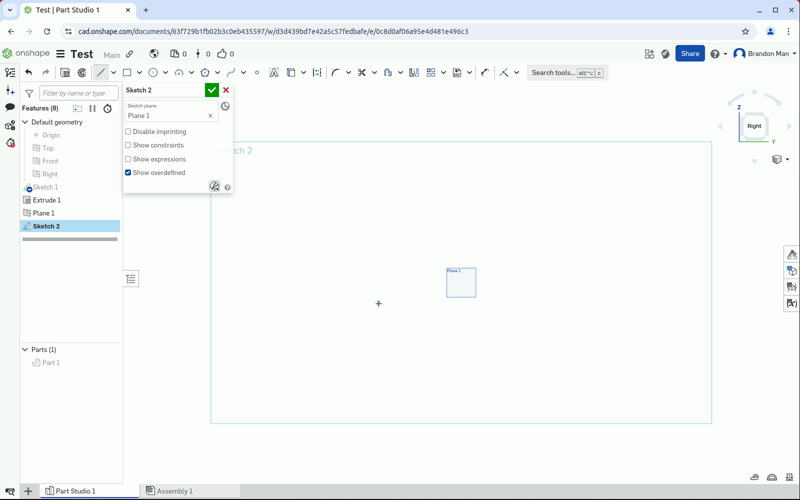
key_down(shift)
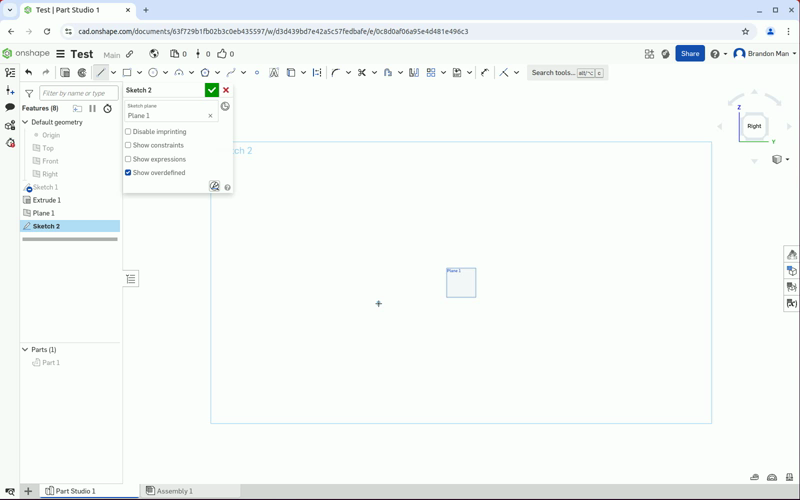
mouse_move(408, 303)
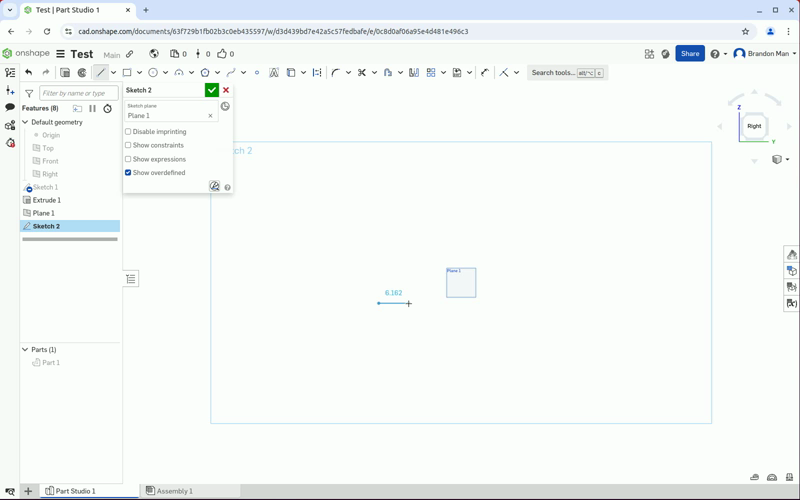
mouse_move(434, 303)
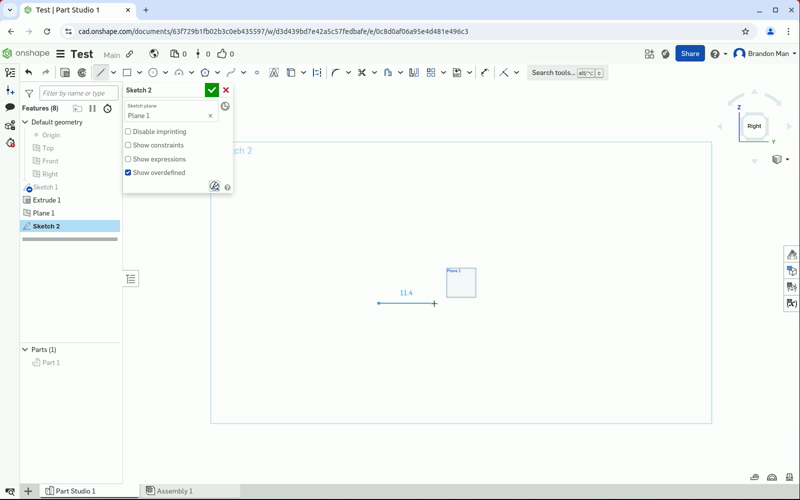
click(434, 303)
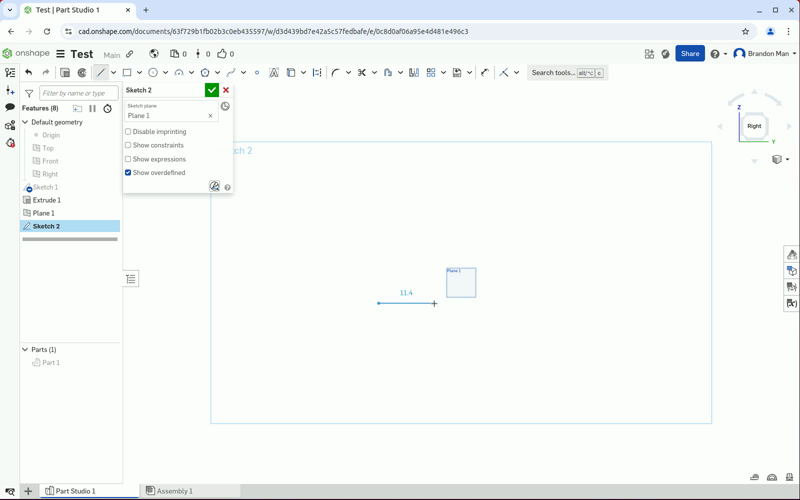
key_up(shift)
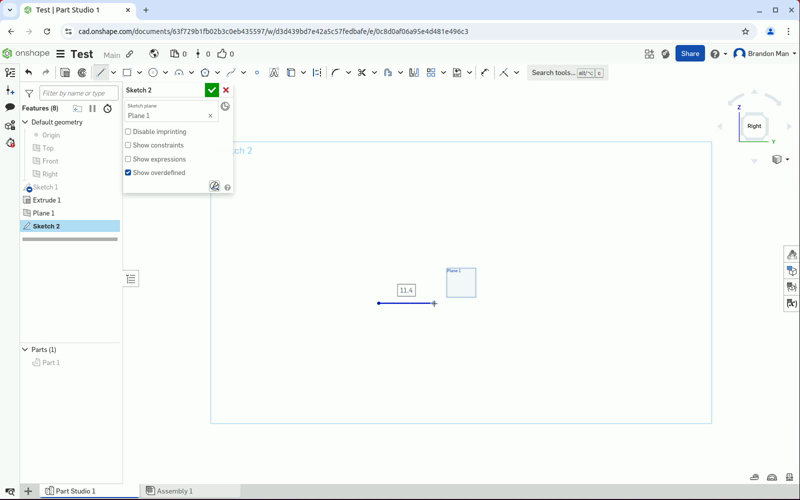
key_down(shift)
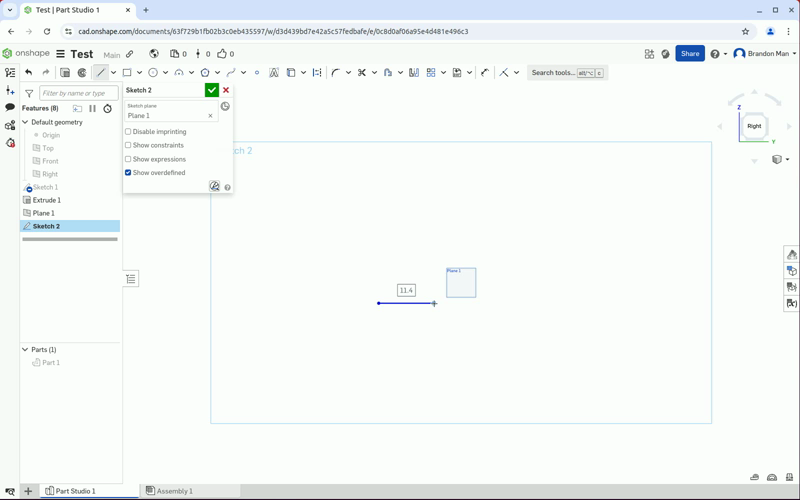
mouse_move(464, 303)
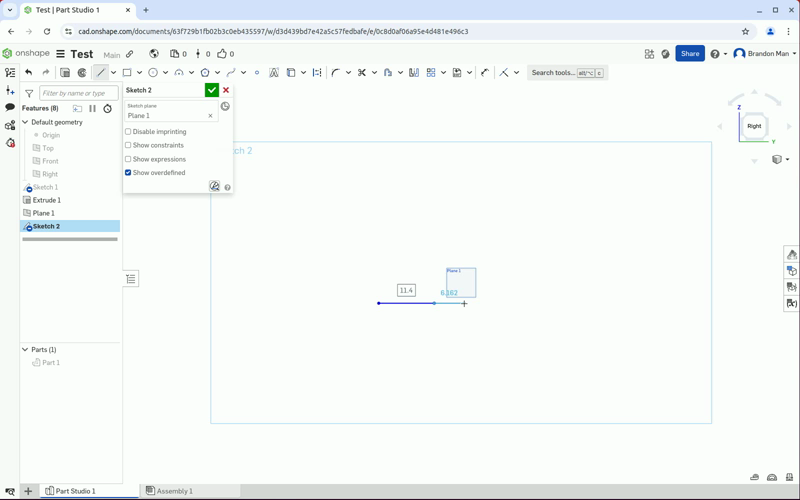
mouse_move(434, 266)
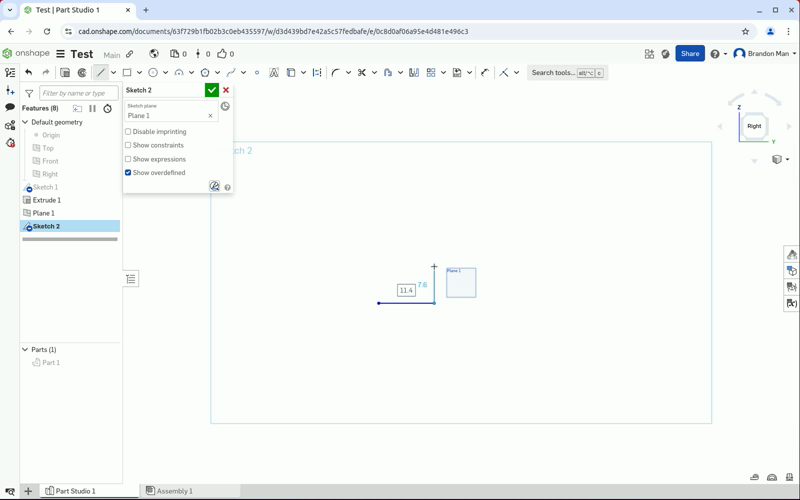
click(434, 266)
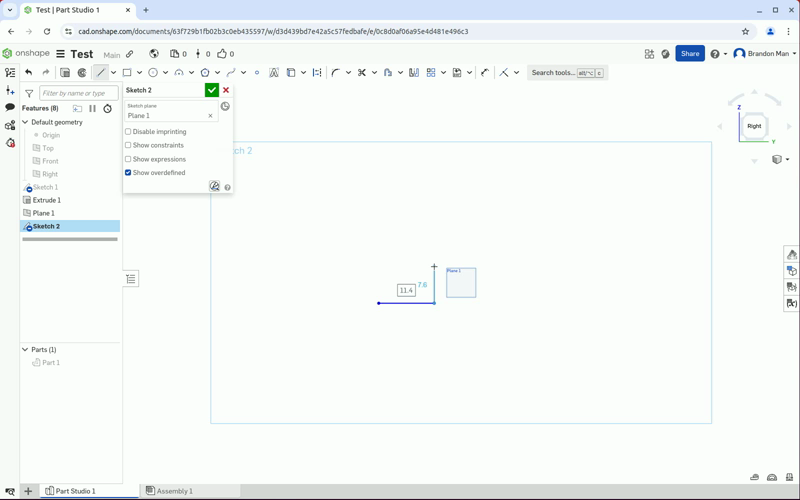
key_up(shift)
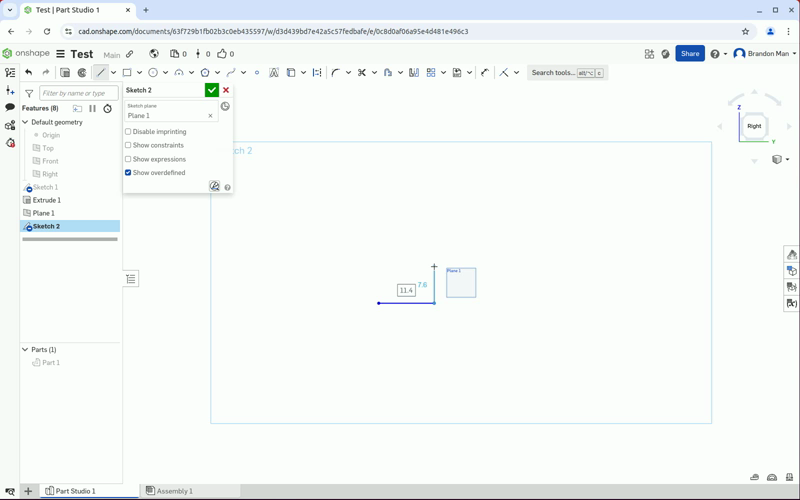
key_down(shift)
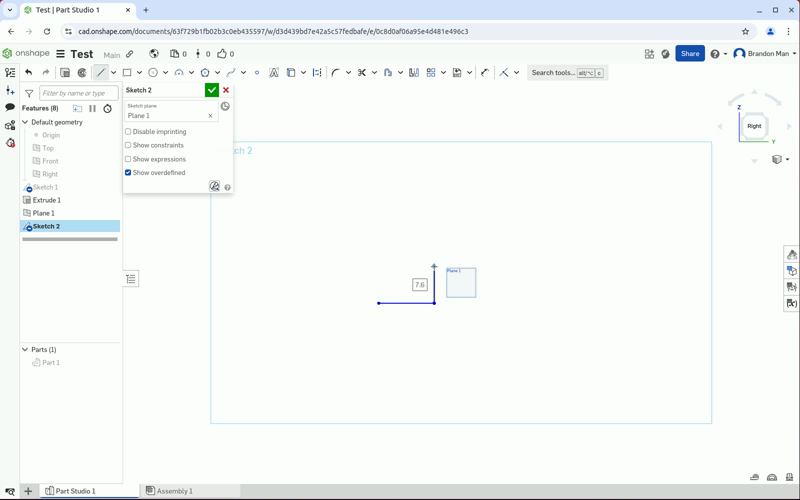
mouse_move(464, 266)
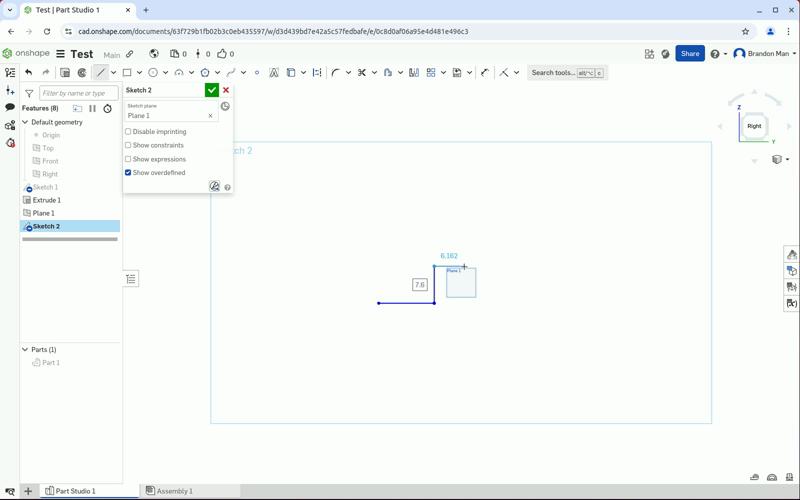
mouse_move(378, 266)
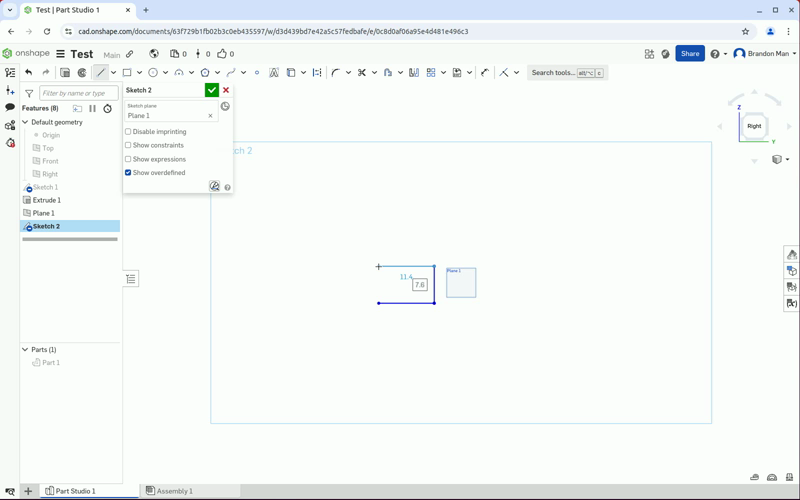
click(378, 266)
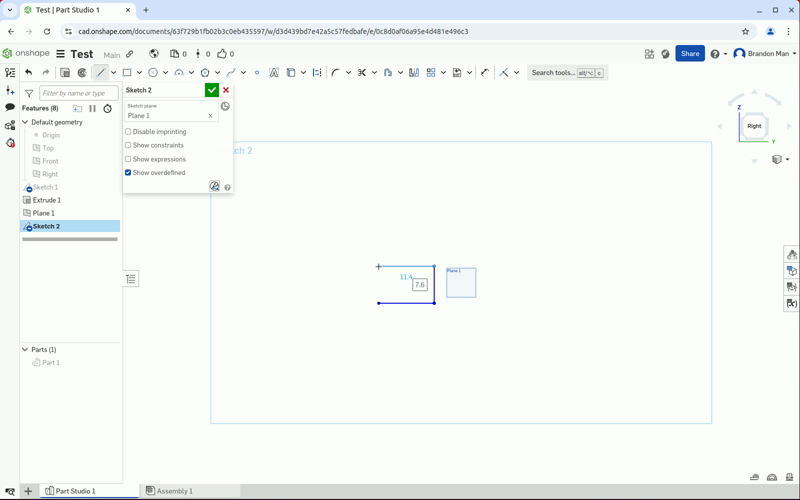
key_up(shift)
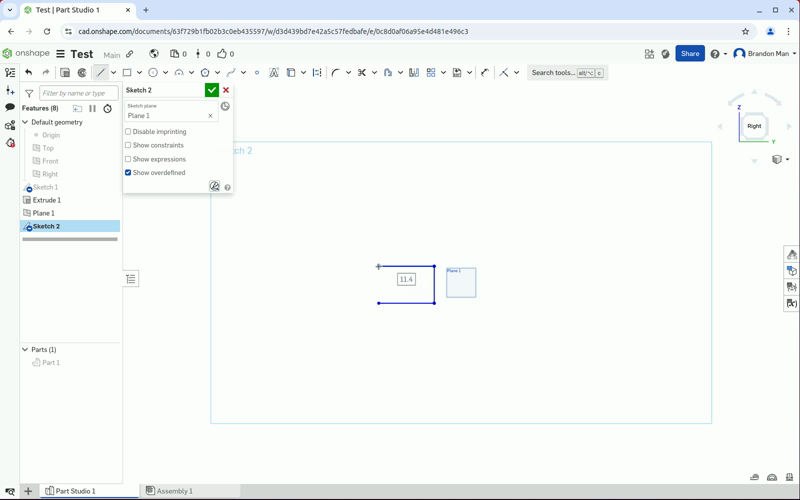
mouse_move(408, 266)
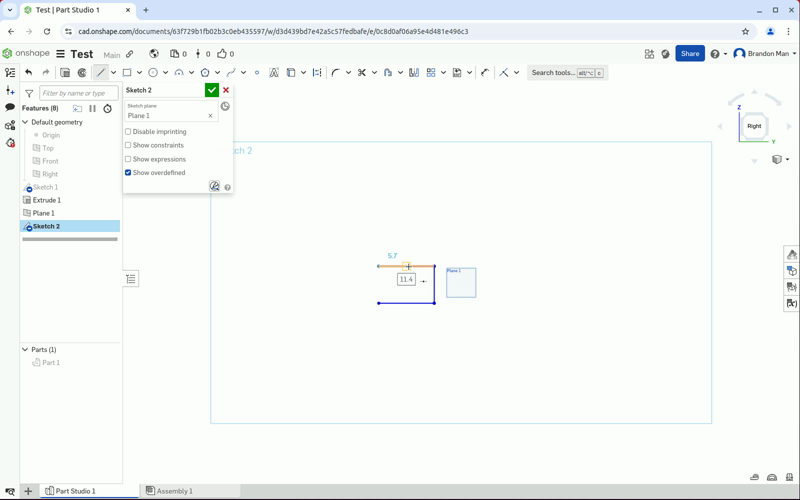
key_down(shift)
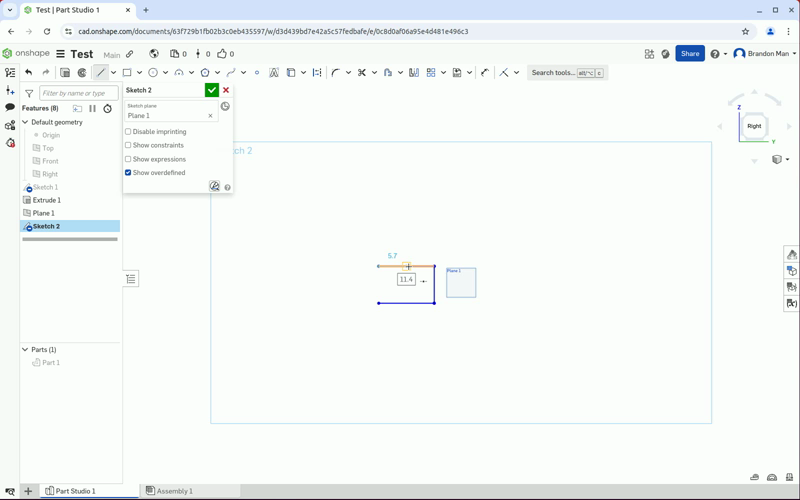
mouse_move(378, 303)
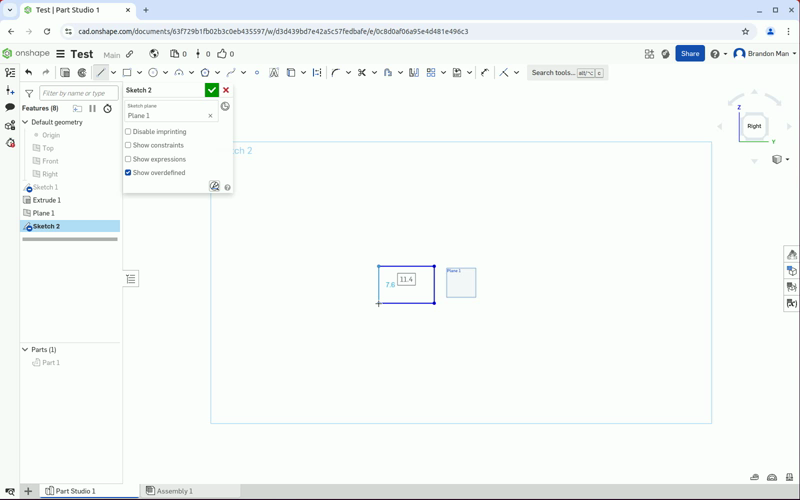
key_up(shift)
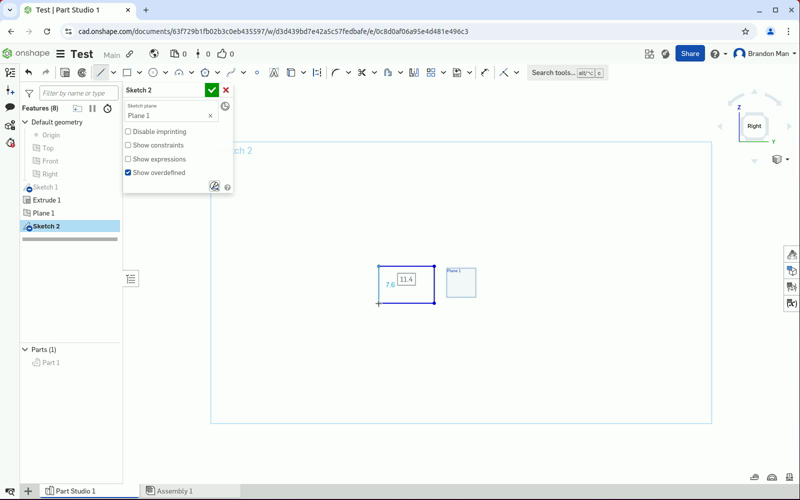
click(378, 303)
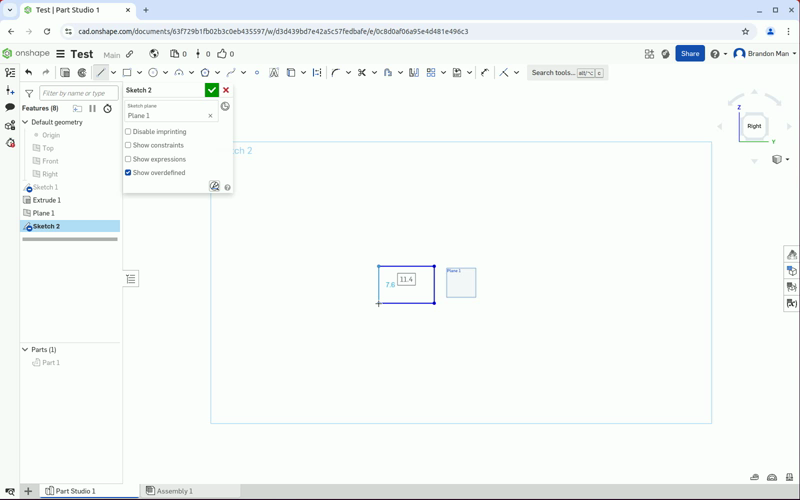
key(esc)
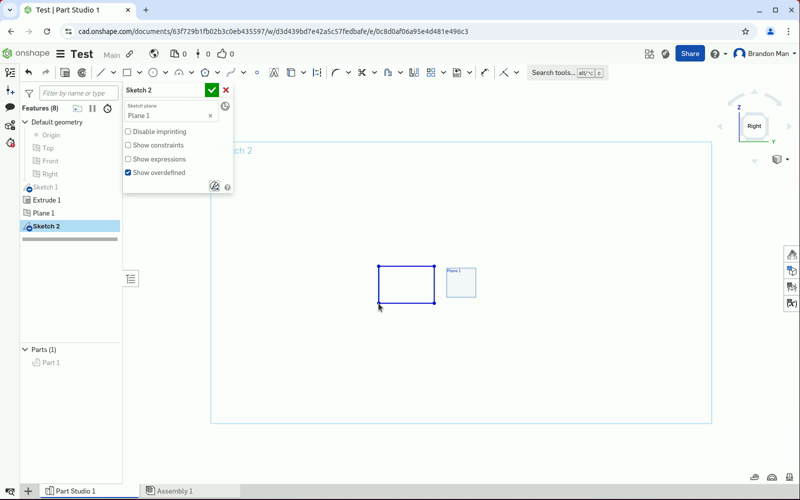
mouse_move(396, 297)
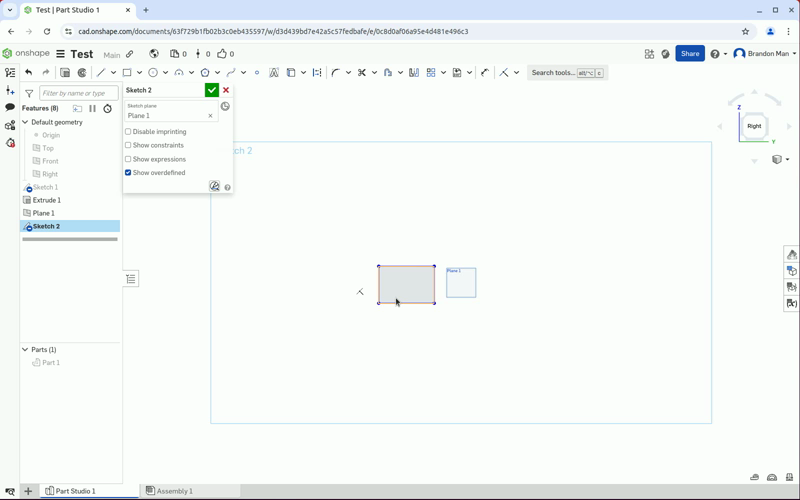
click(396, 297)
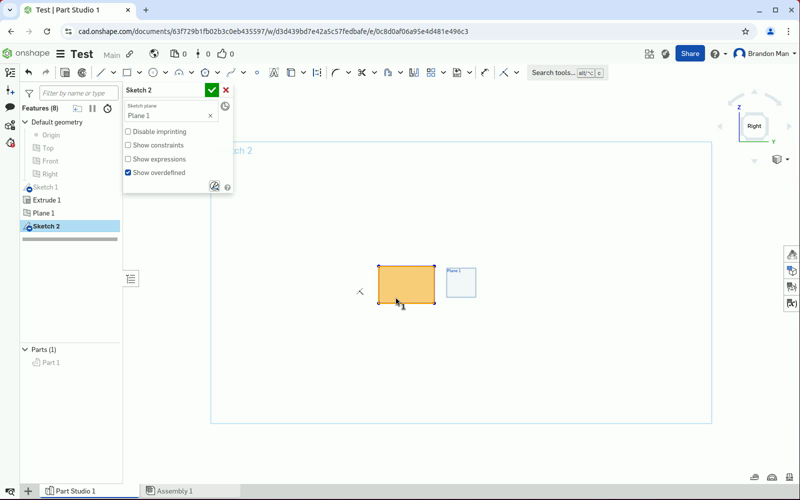
mouse_move(73, 352)
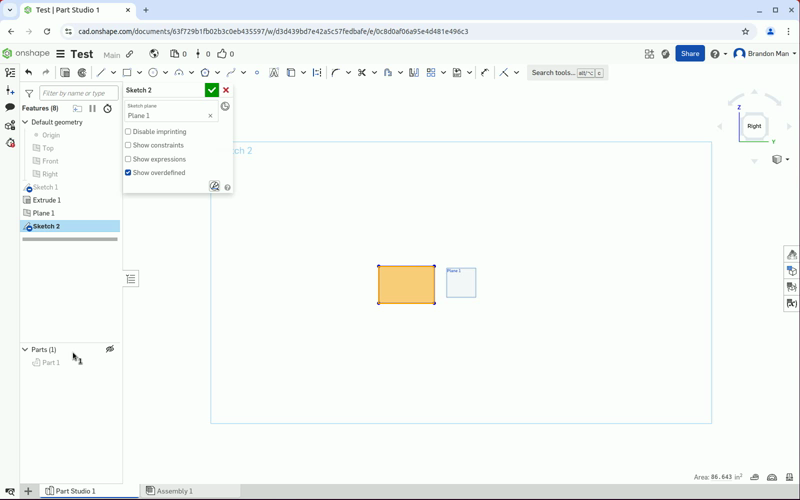
key(shift+y)
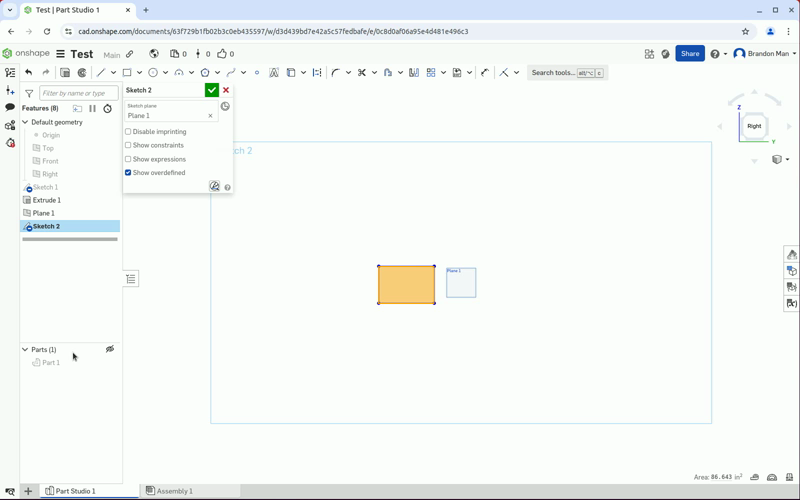
key(shift+e)
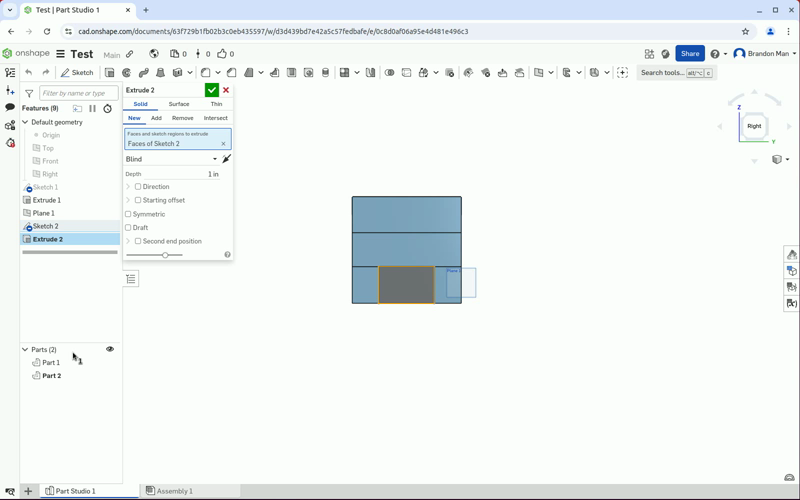
mouse_move(143, 106)
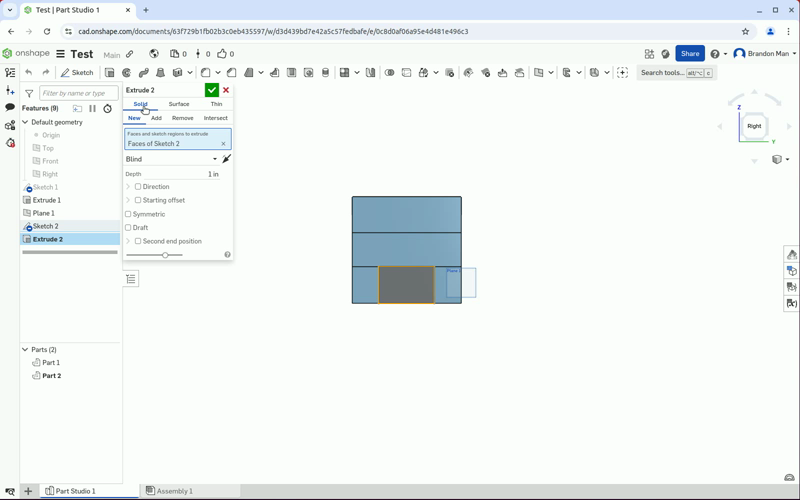
click(143, 106)
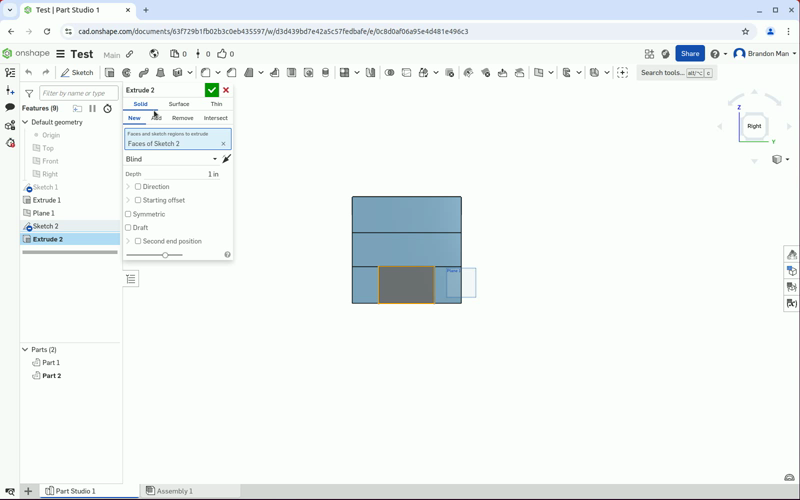
mouse_move(186, 120)
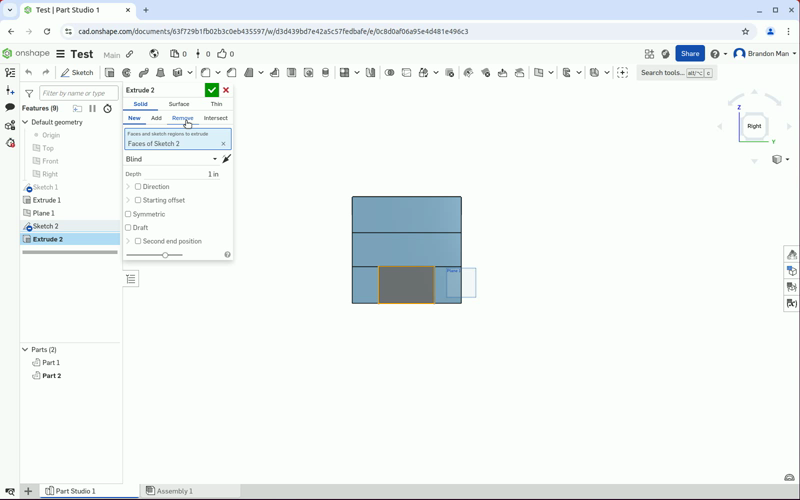
click(186, 120)
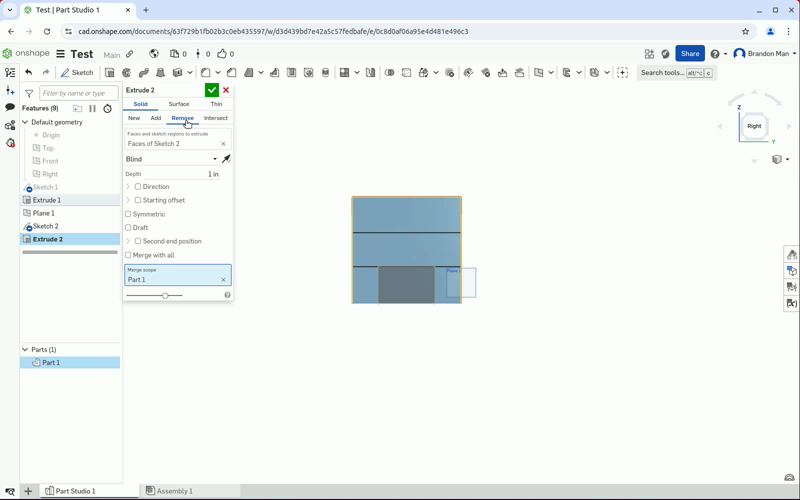
key(tab, 4)
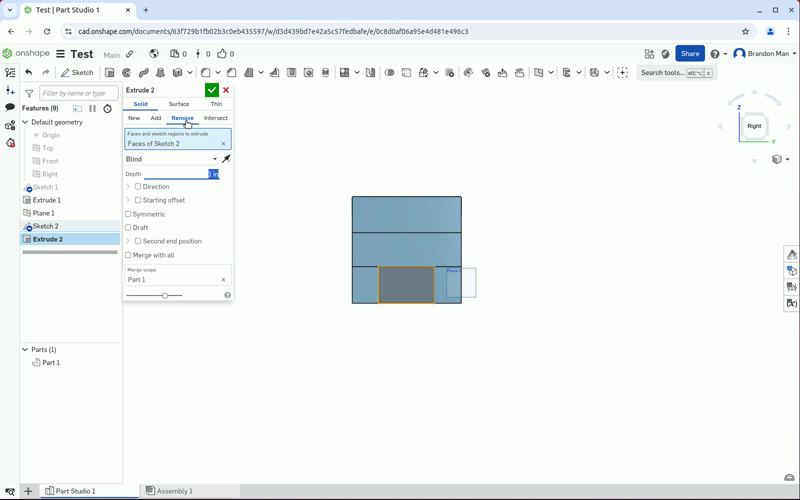
text(5.536)
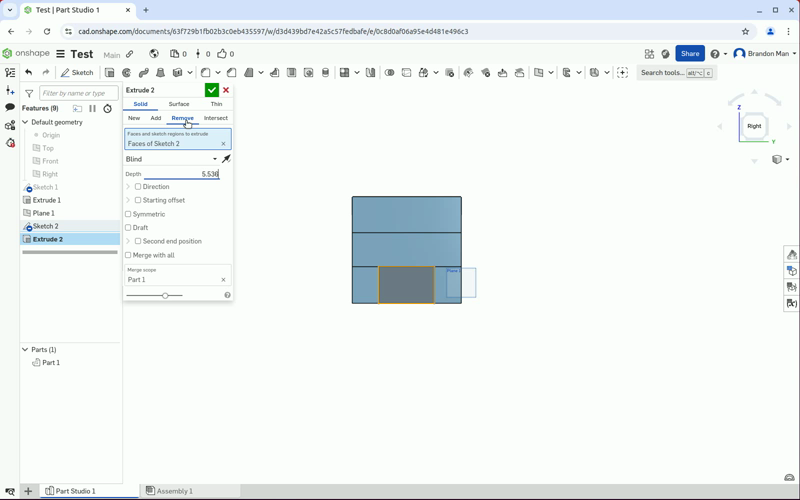
key(tab, 6)
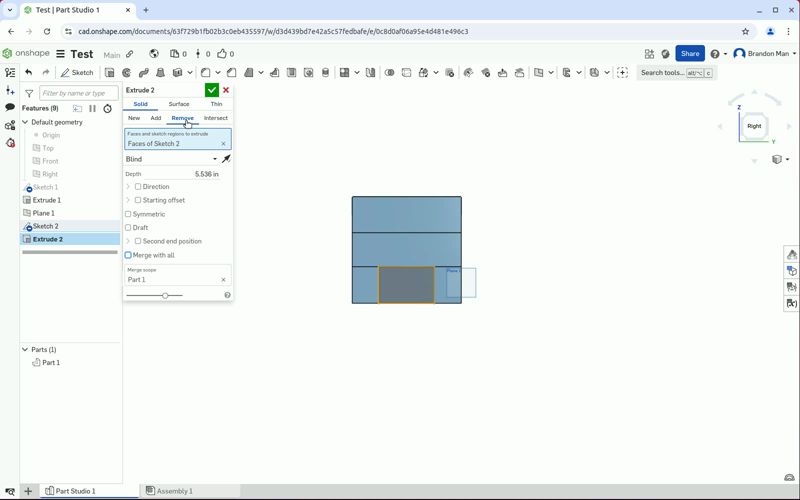
key(space)
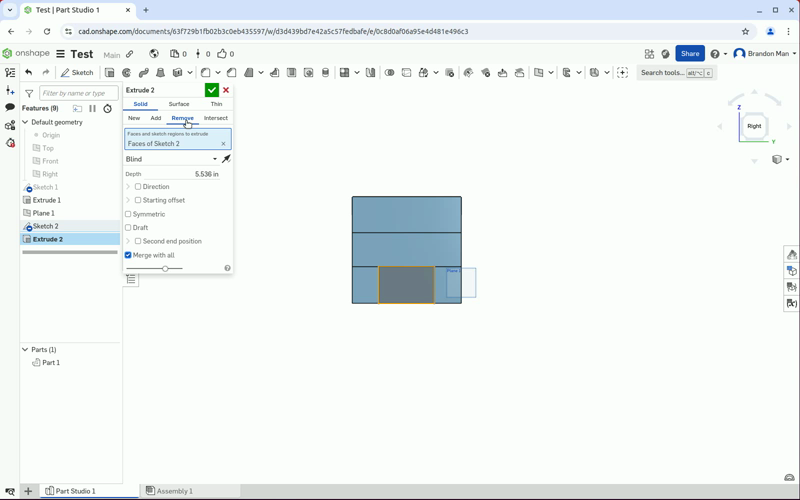
key(enter)
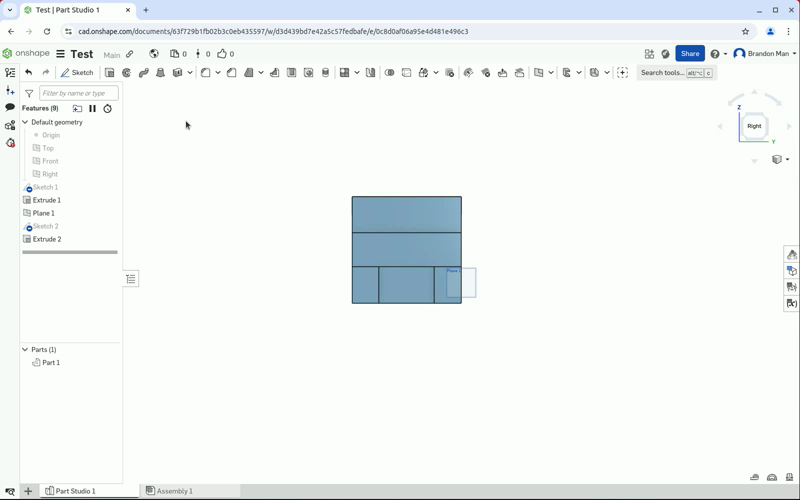
key(shift+h)
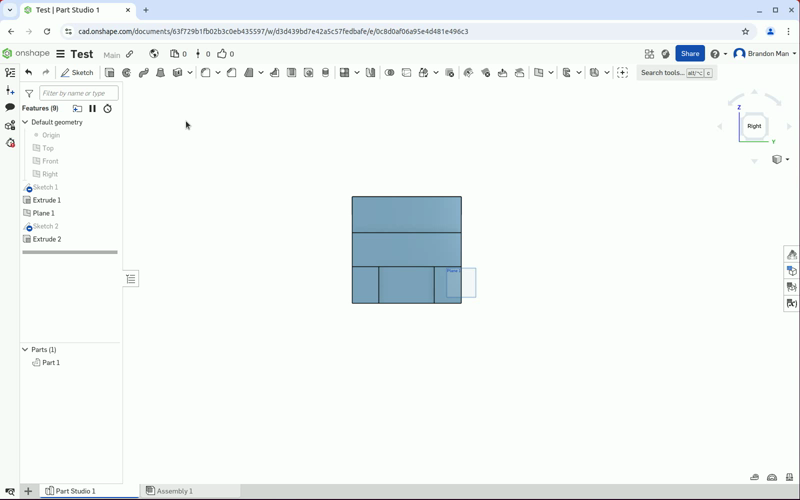
key(shift+h)
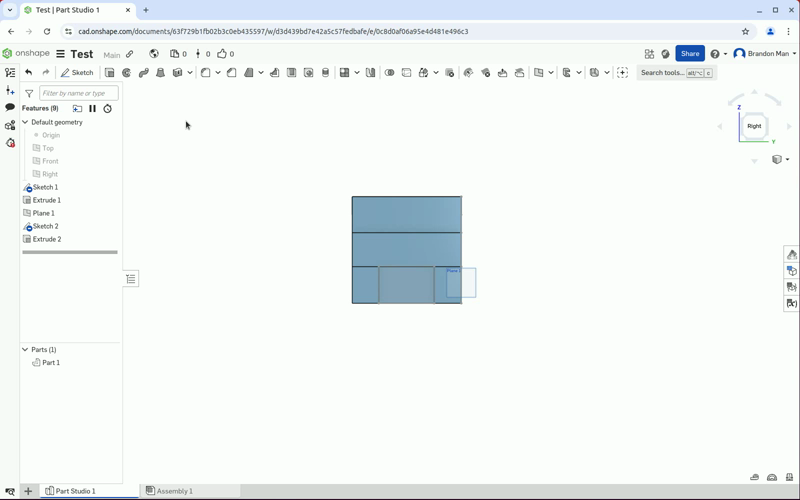
key(shift+7)
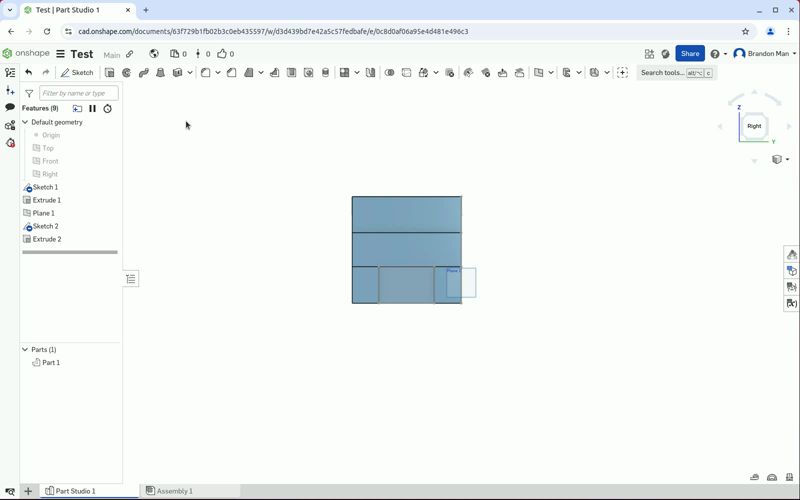
key(right, 2)
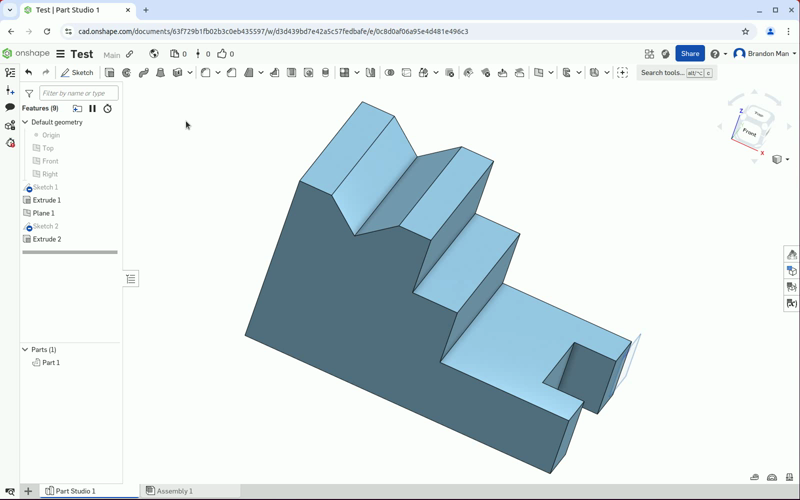
key(down, 2)
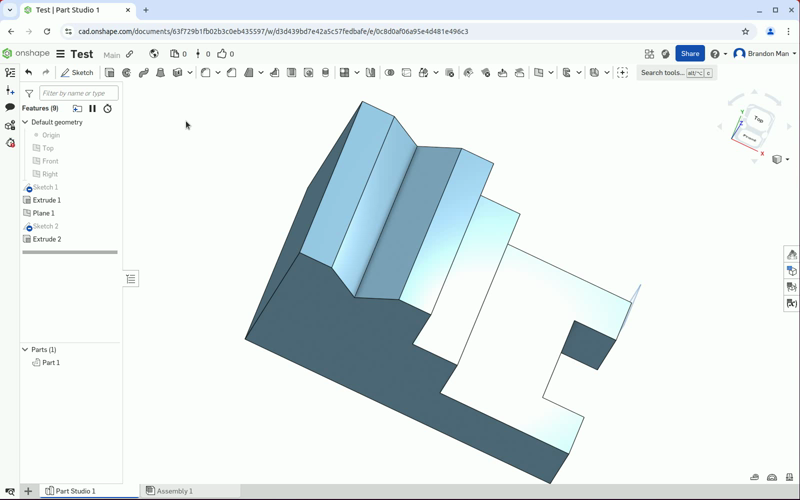
key(up, 2)
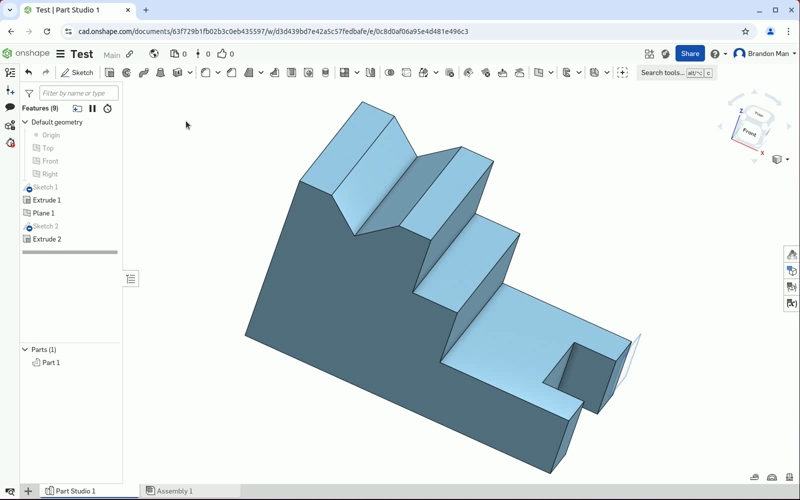
key(left, 2)
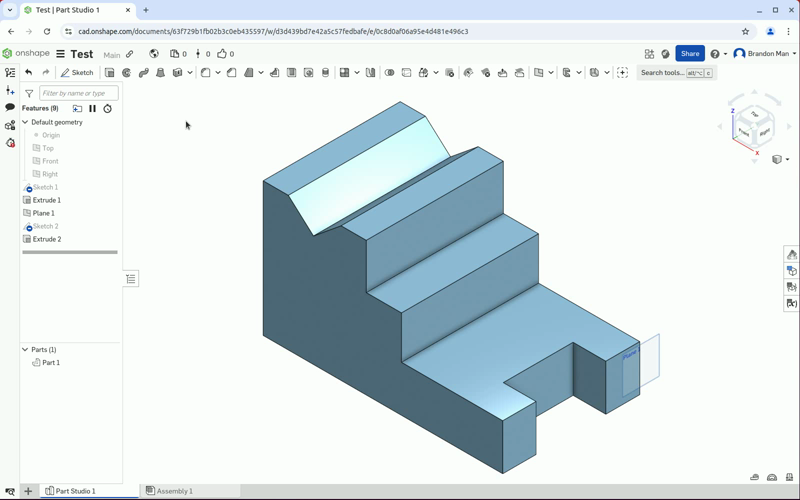
mouse_move(73, 189)
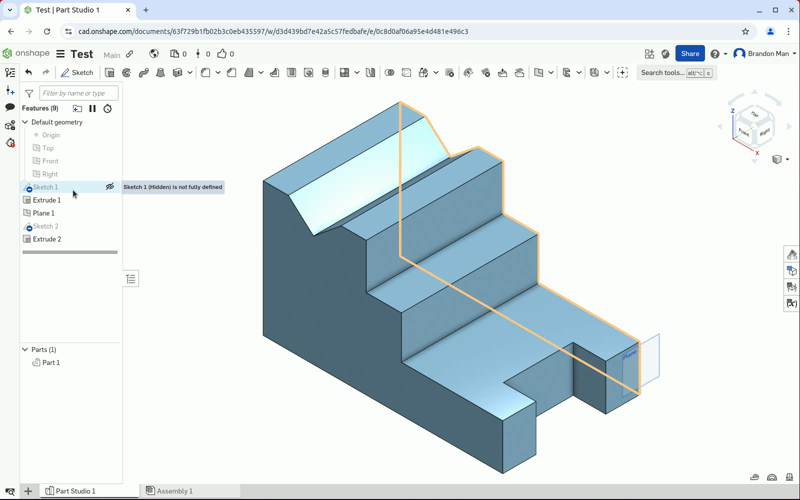
click(73, 189)